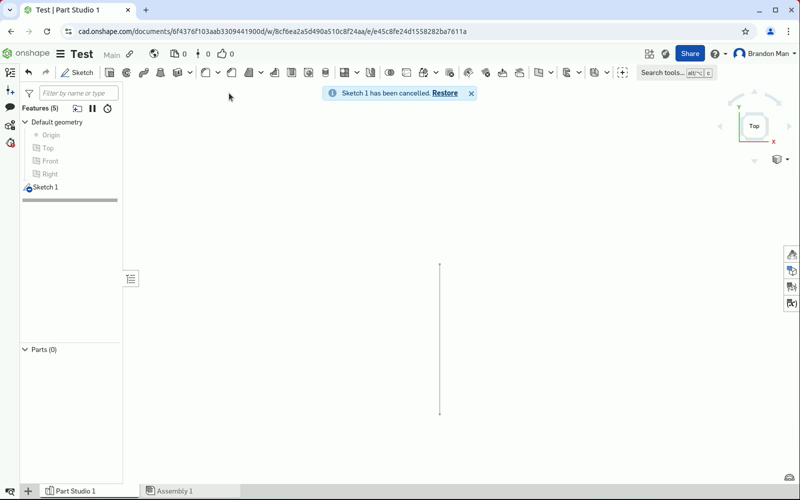
key(shift+h)
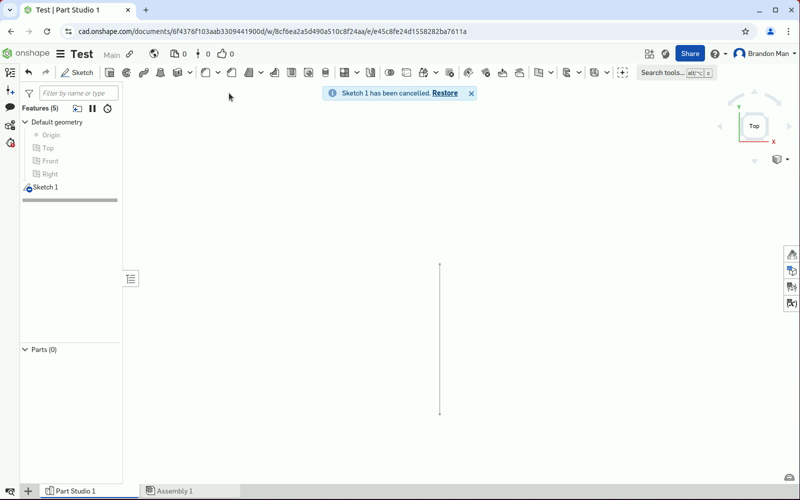
key(shift+s)
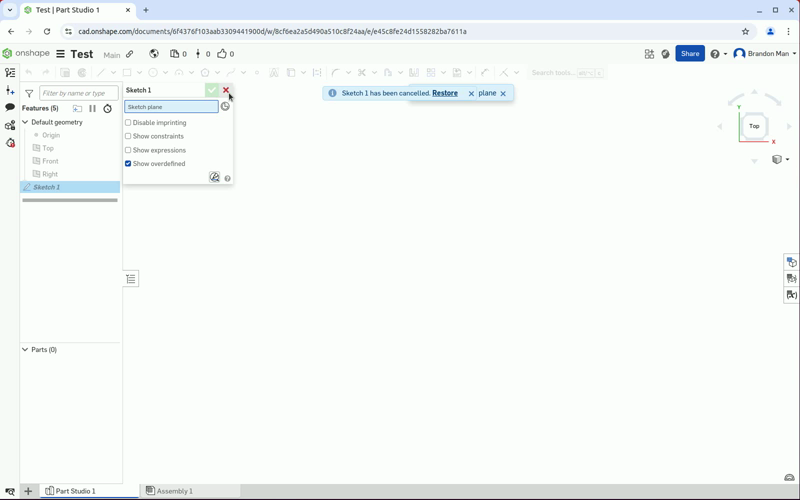
mouse_move(73, 150)
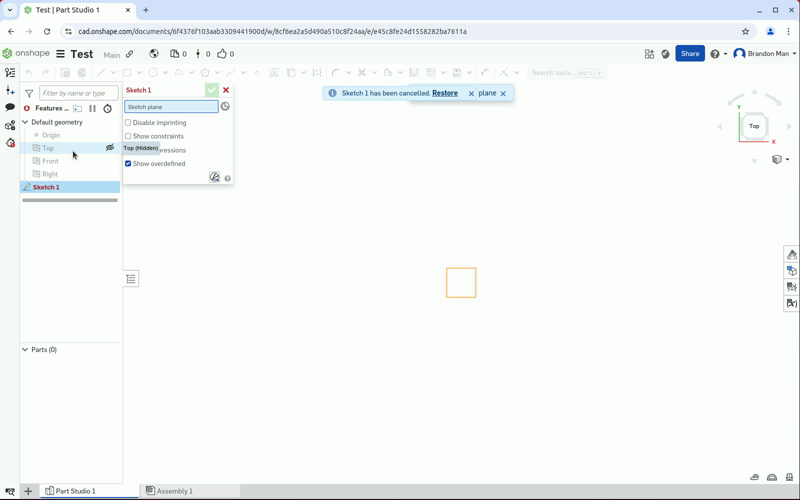
click(73, 150)
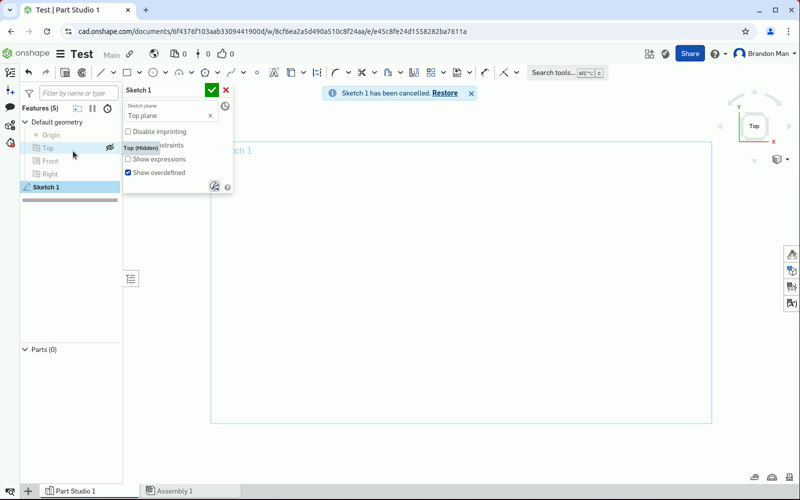
mouse_move(73, 352)
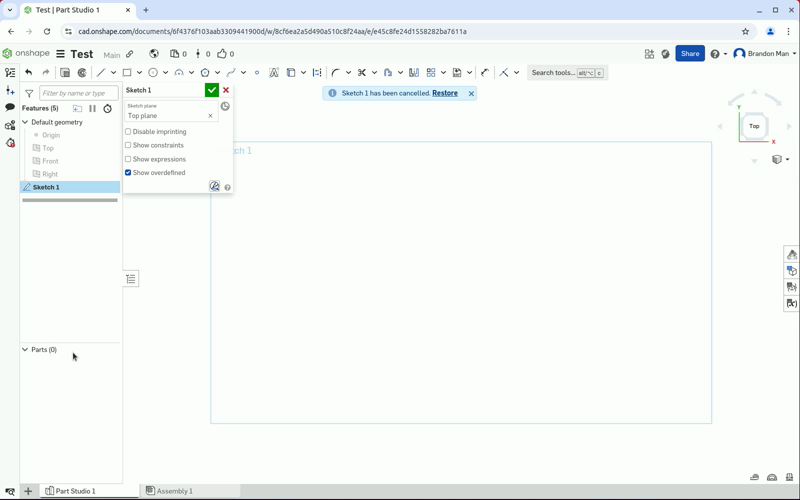
key(y)
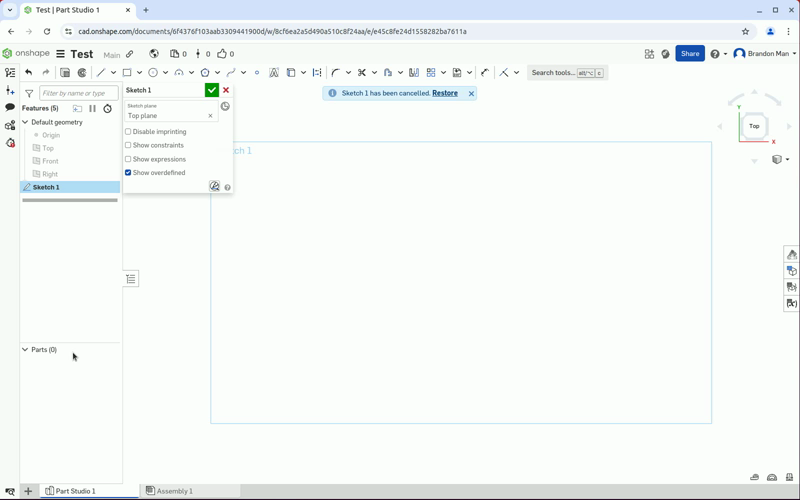
key(l)
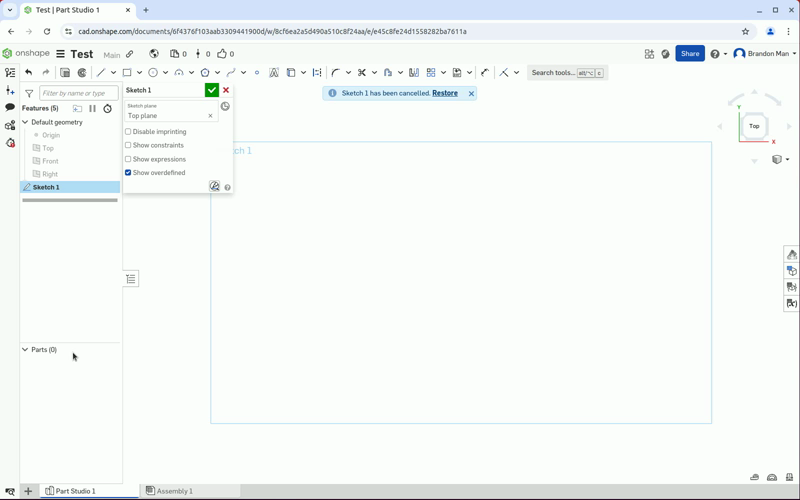
key_down(shift)
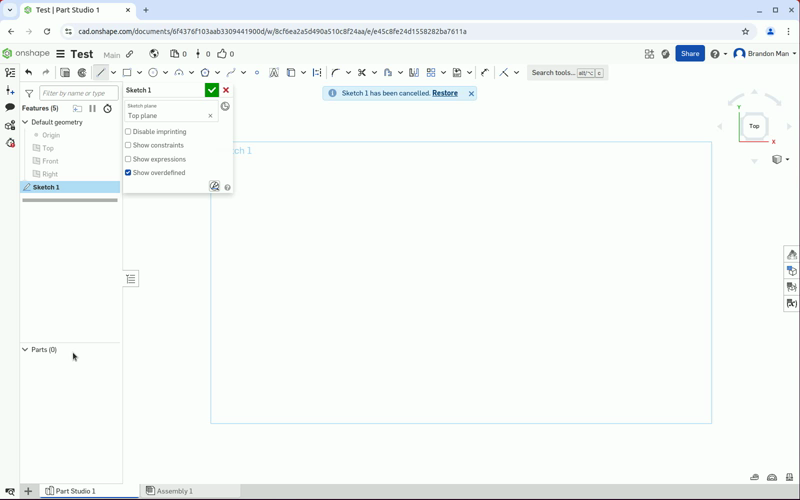
mouse_move(460, 393)
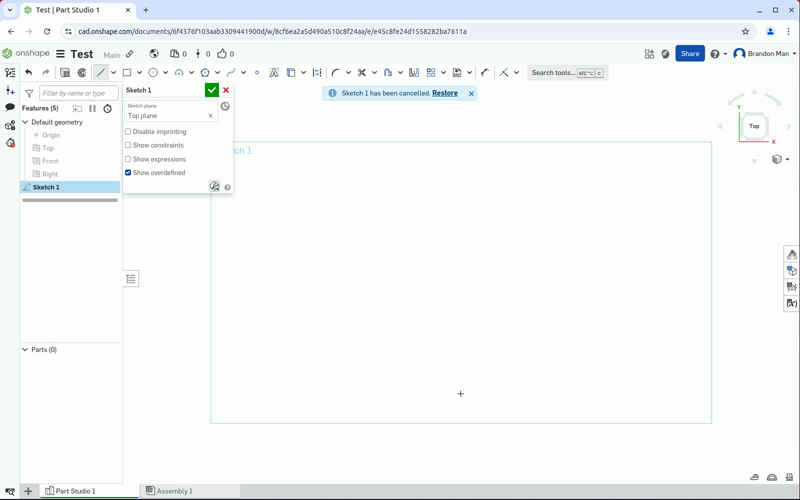
click(460, 393)
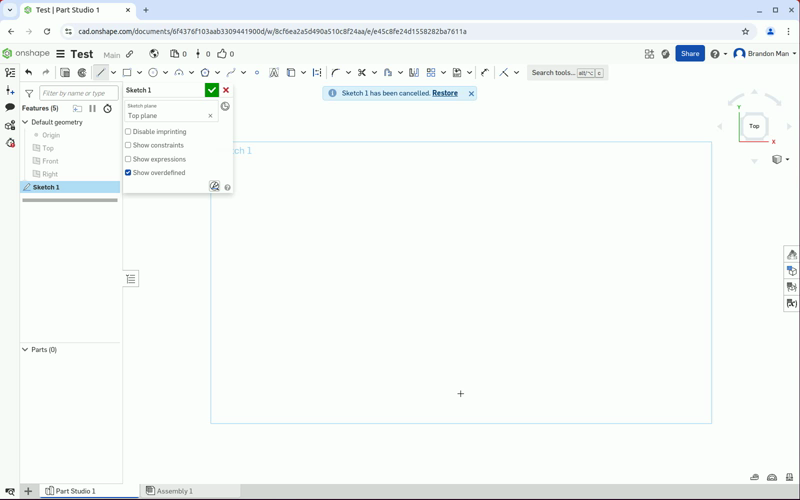
key_up(shift)
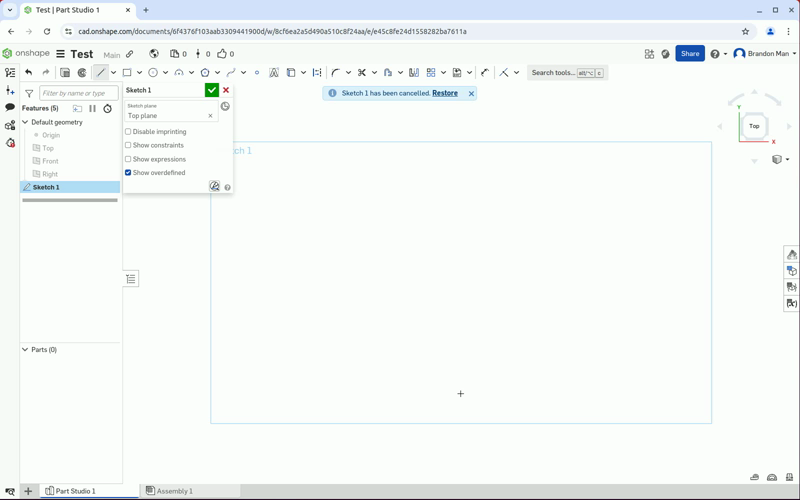
key_down(shift)
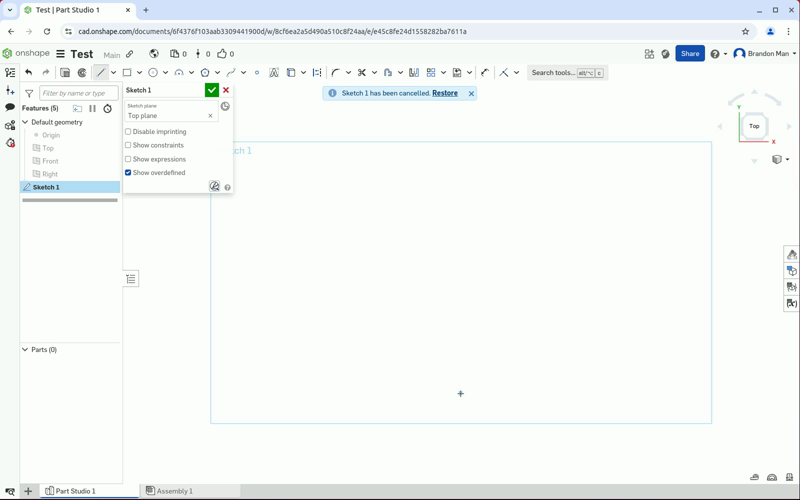
mouse_move(572, 393)
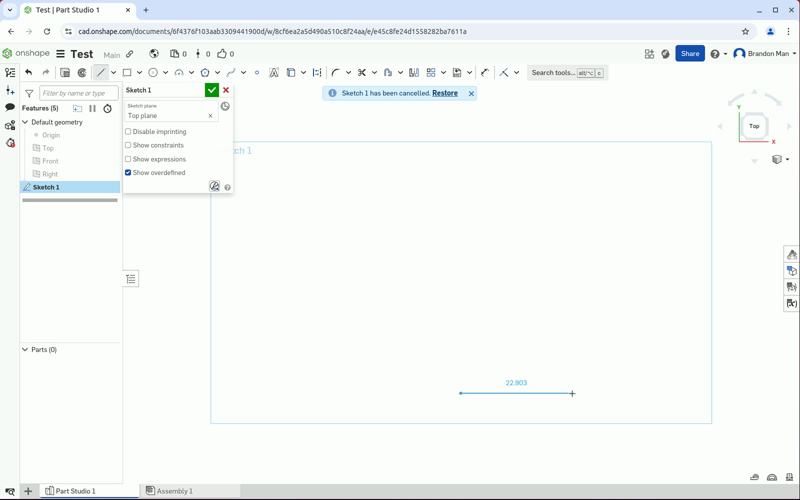
click(572, 393)
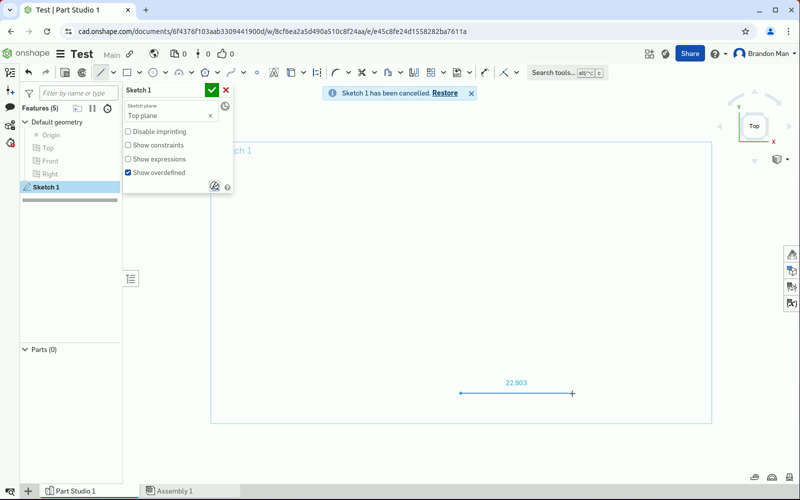
key_up(shift)
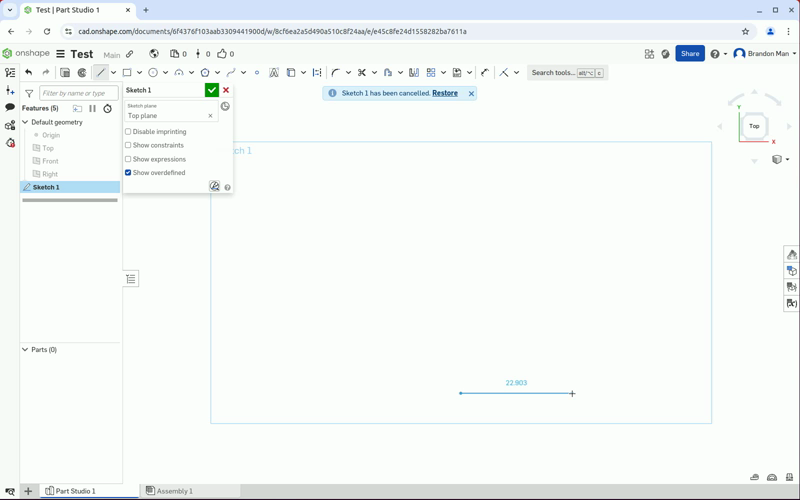
key_down(shift)
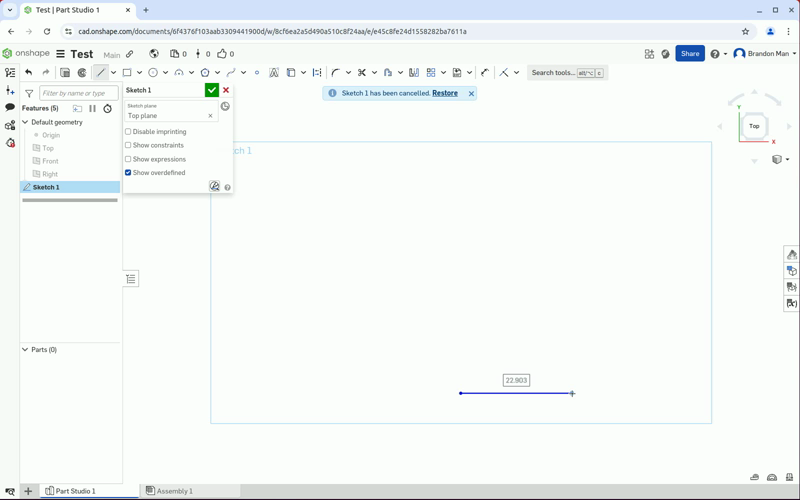
mouse_move(572, 172)
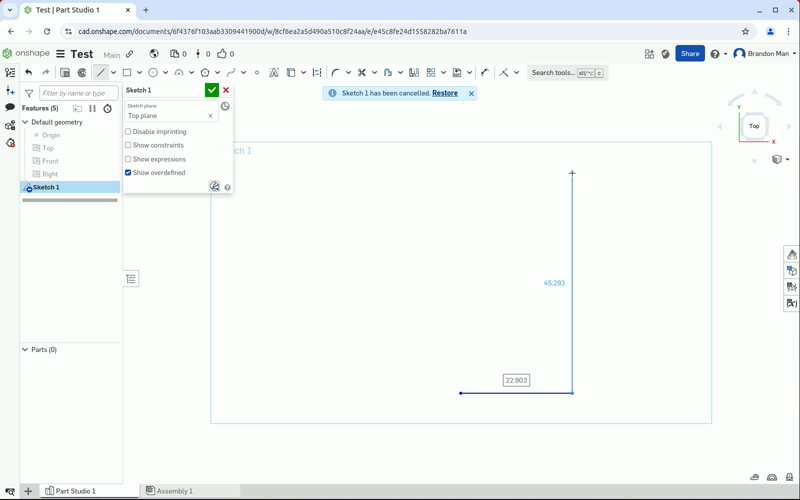
click(572, 172)
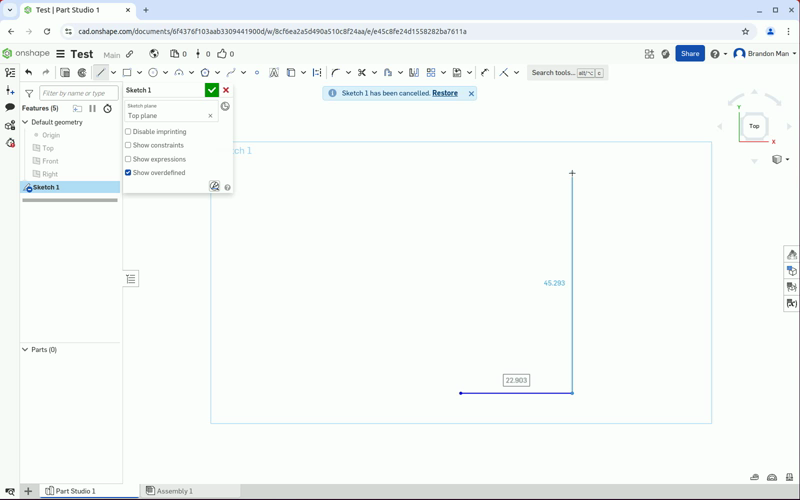
key_up(shift)
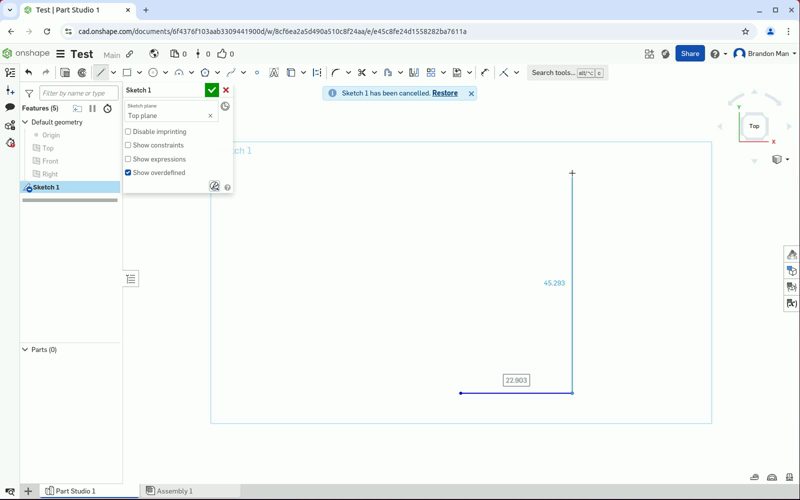
key_down(shift)
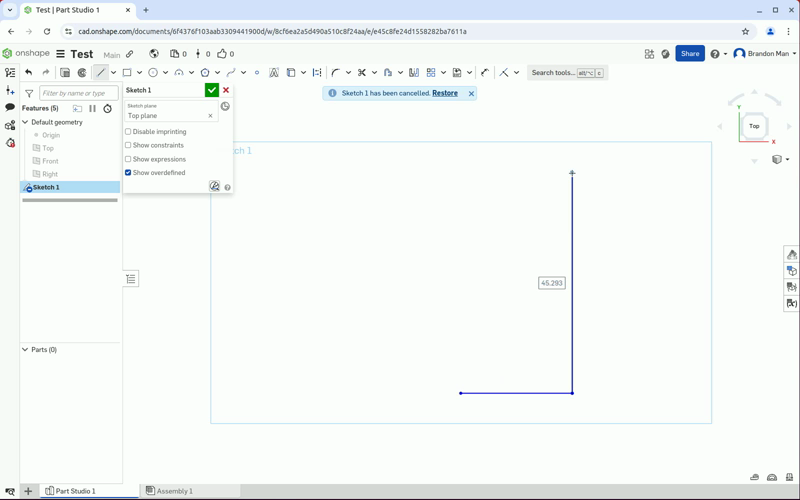
mouse_move(460, 172)
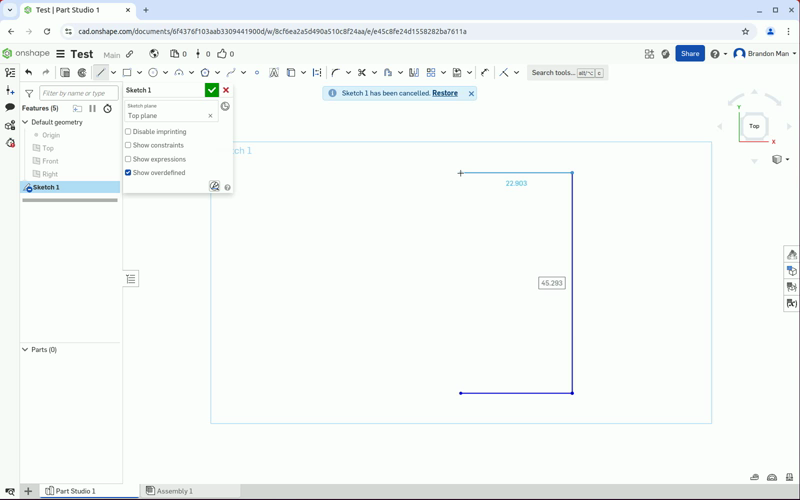
click(460, 172)
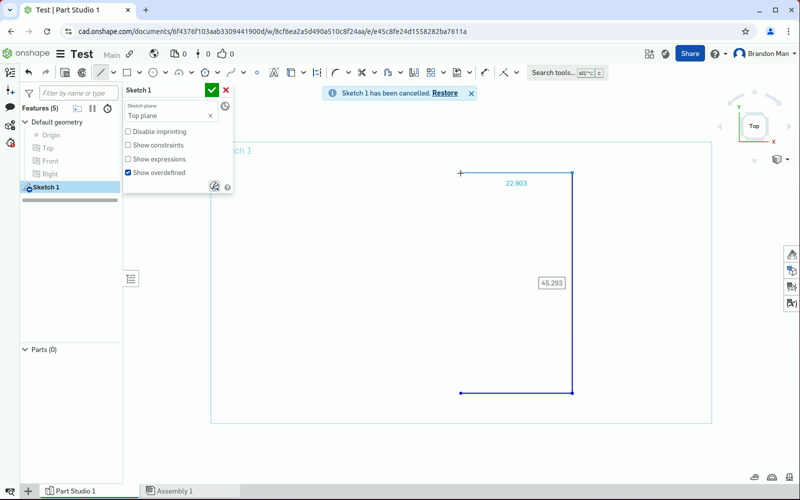
key_up(shift)
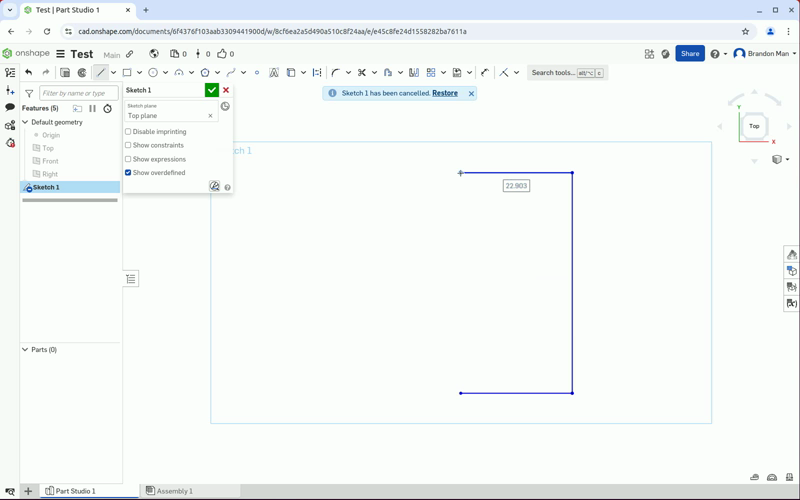
key_down(shift)
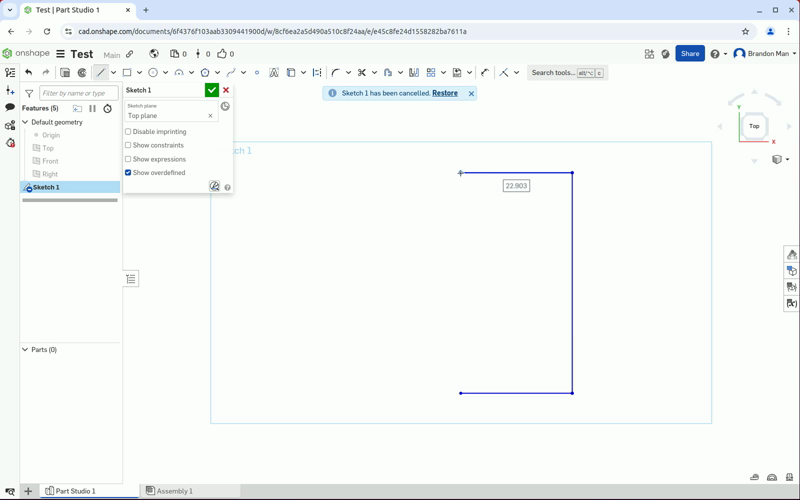
mouse_move(460, 393)
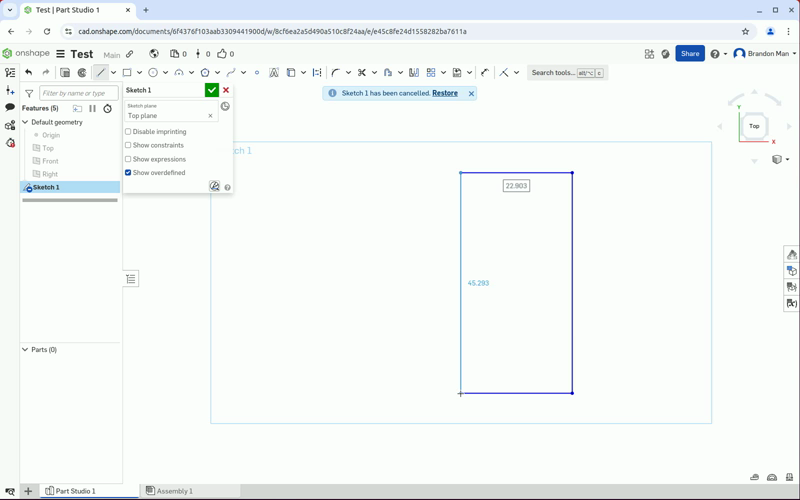
key_up(shift)
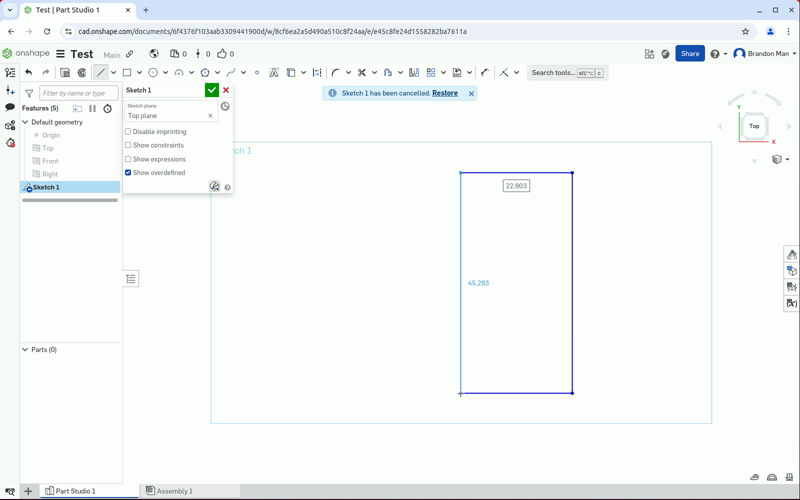
click(460, 393)
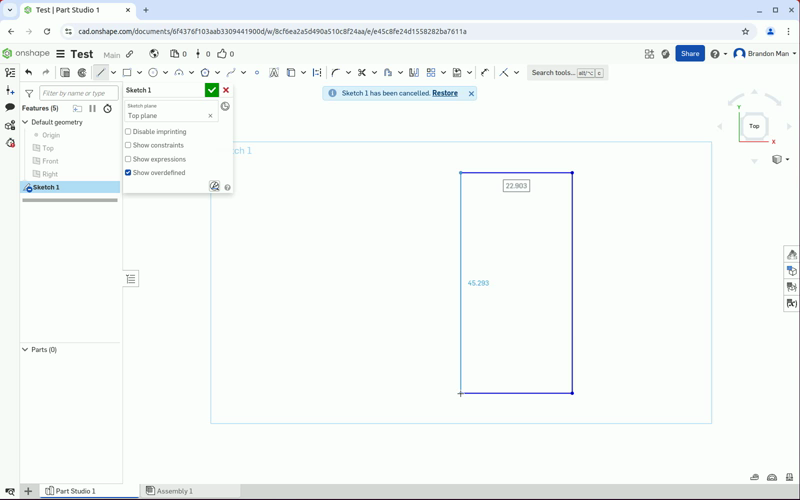
key(esc)
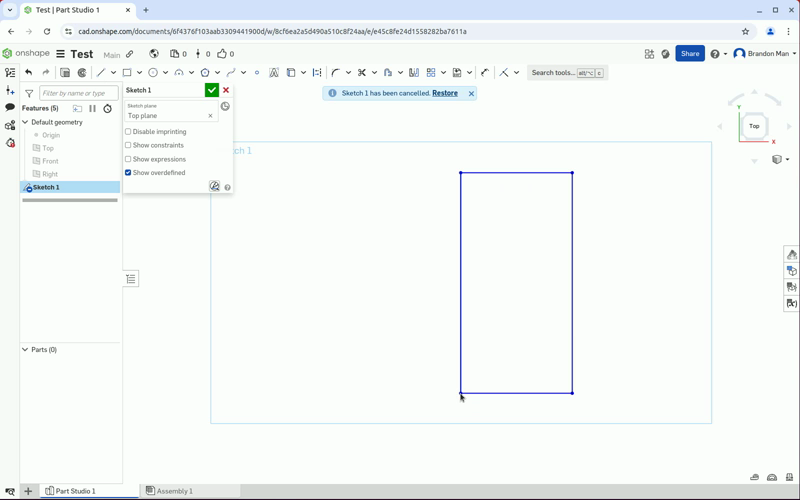
mouse_move(534, 217)
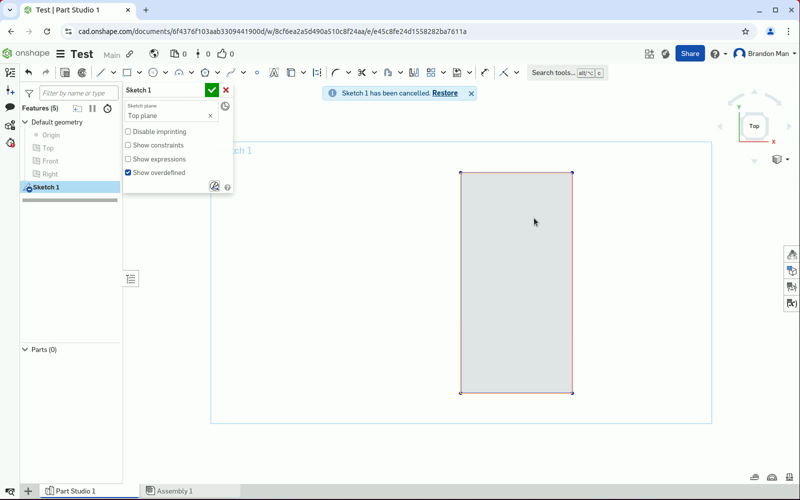
click(534, 217)
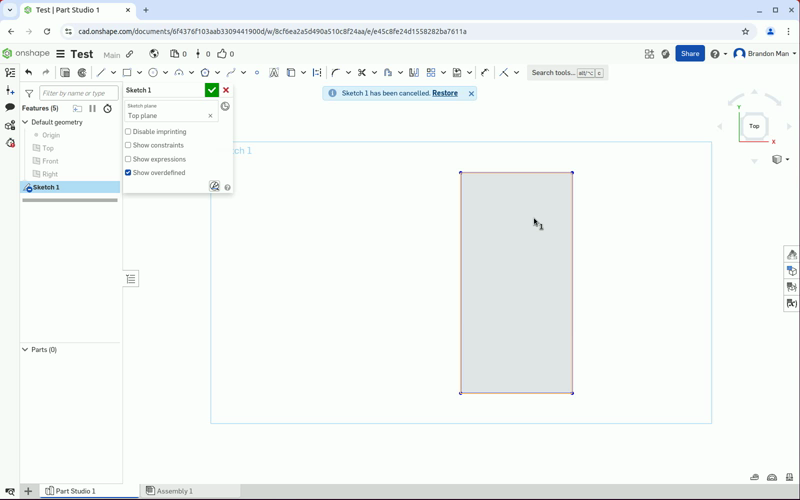
mouse_move(73, 352)
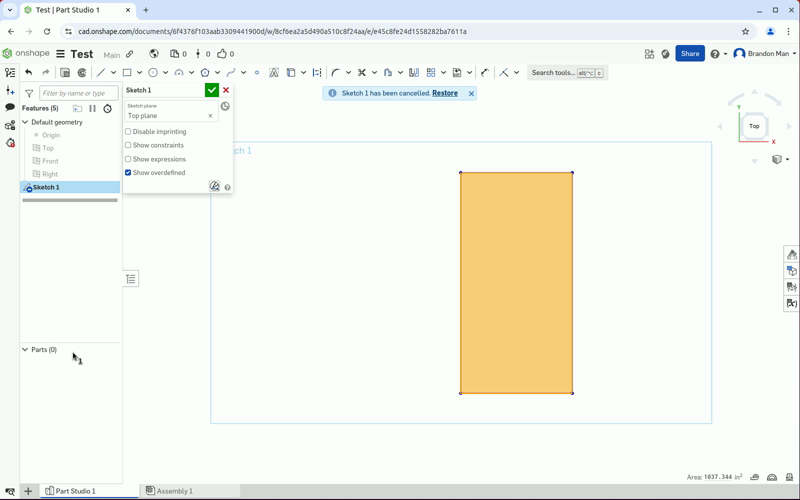
key(shift+y)
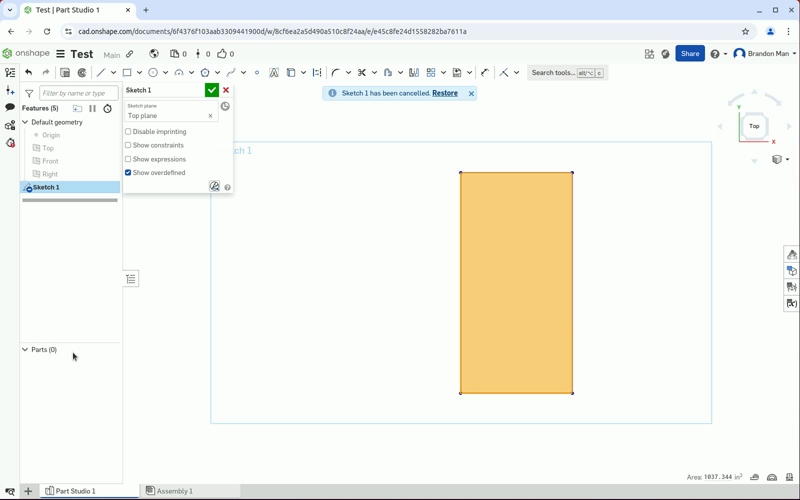
key(shift+e)
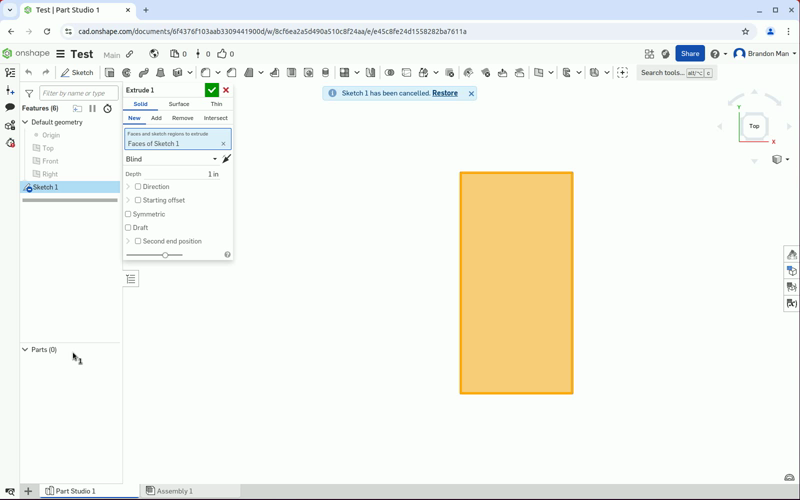
mouse_move(143, 106)
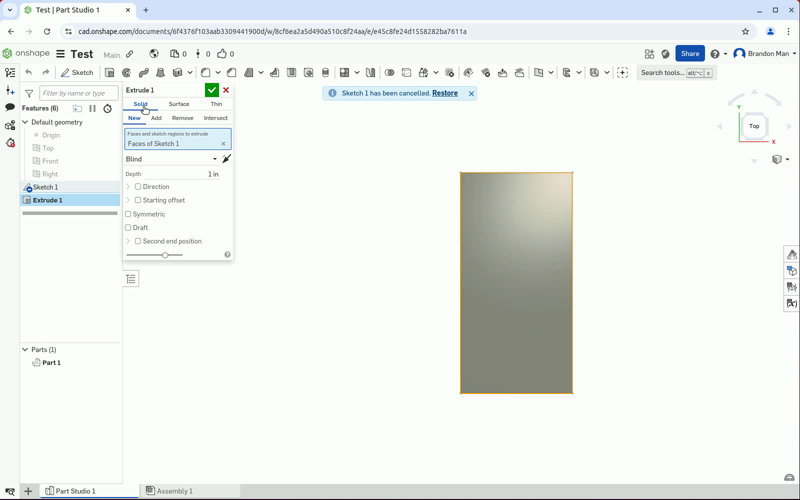
click(143, 106)
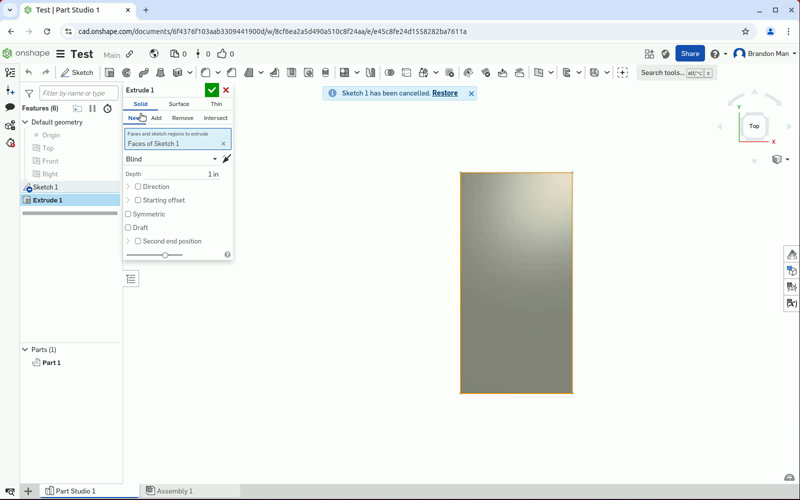
mouse_move(137, 120)
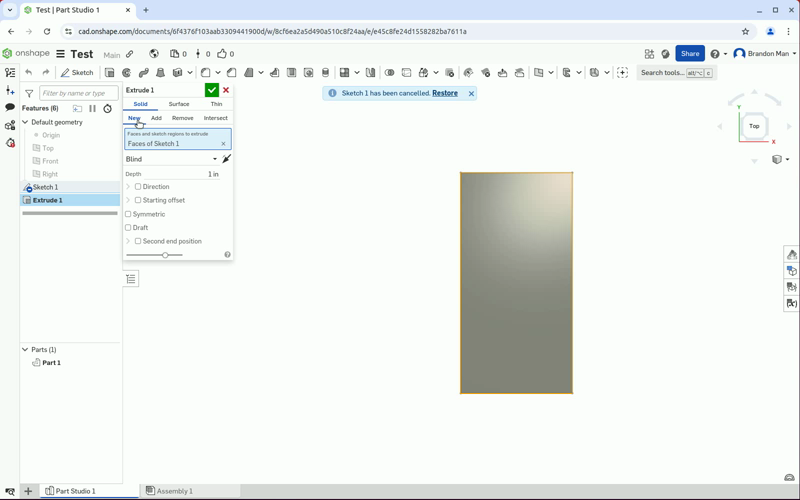
click(137, 120)
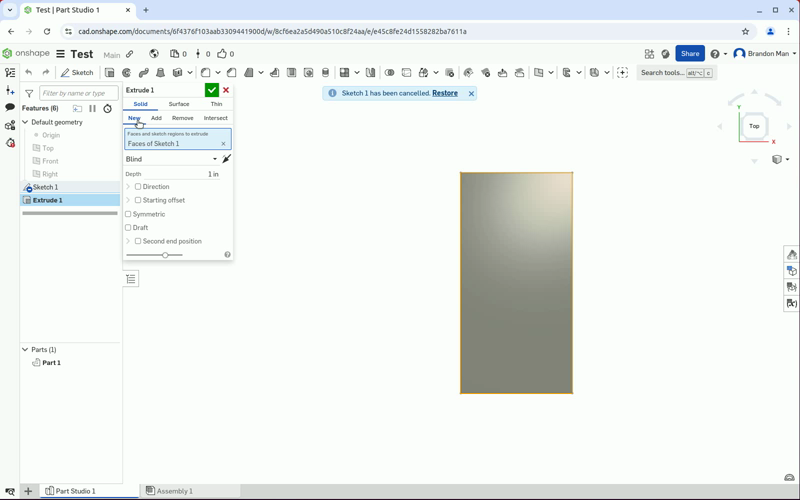
key(tab, 4)
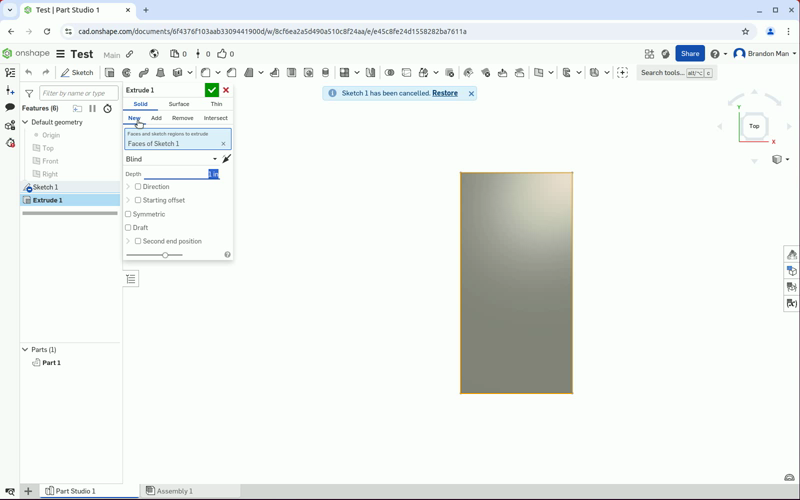
text(8.425)
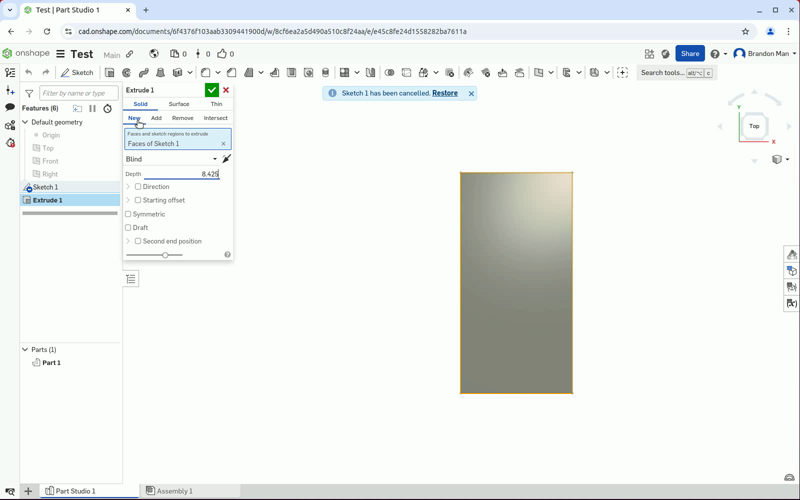
key(enter)
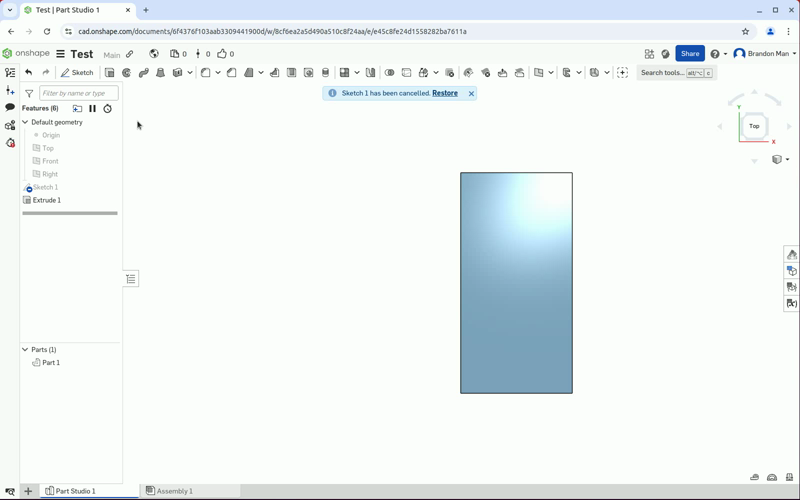
key(shift+h)
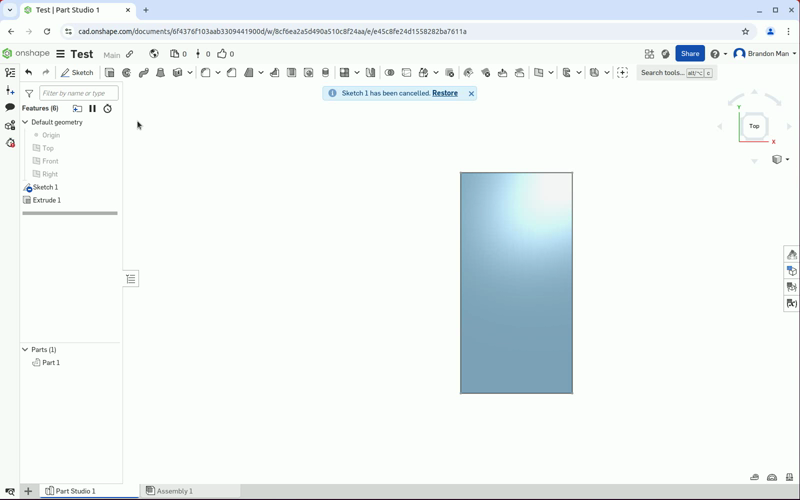
key(shift+h)
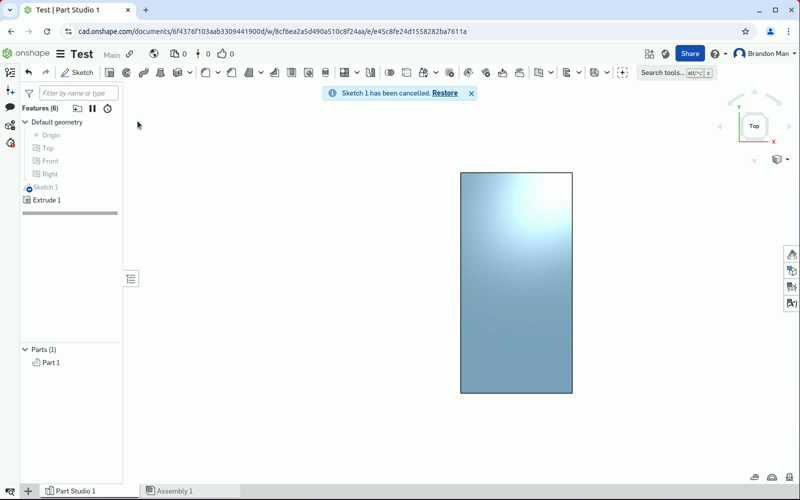
mouse_move(73, 189)
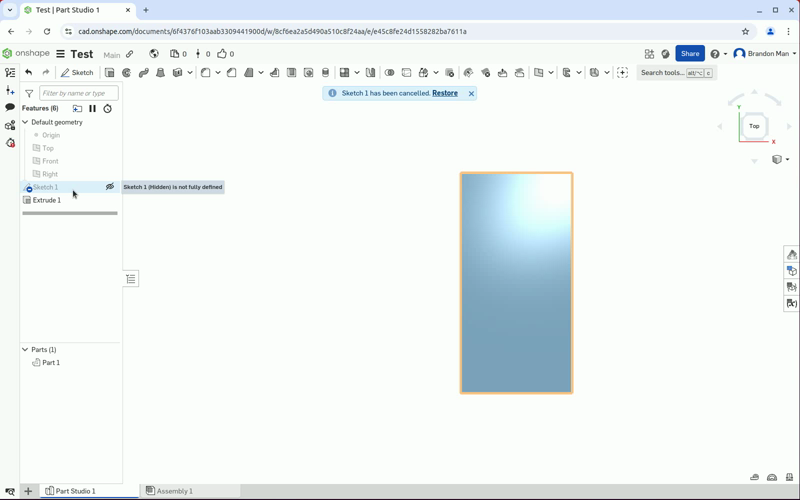
click(73, 189)
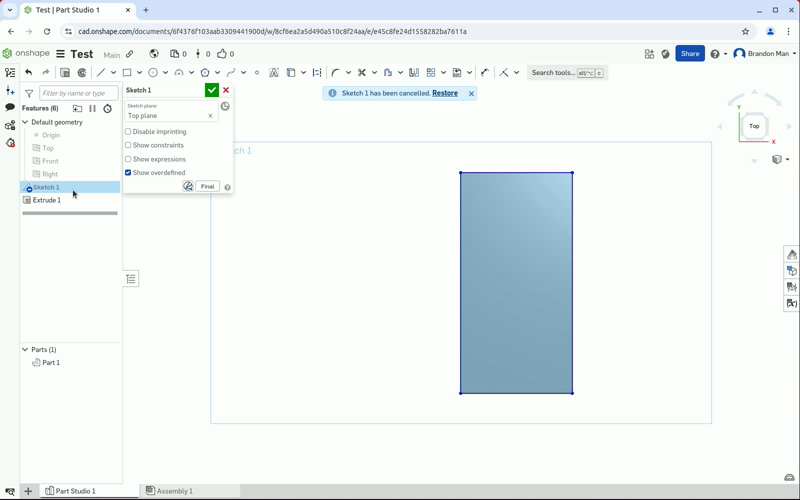
mouse_move(229, 92)
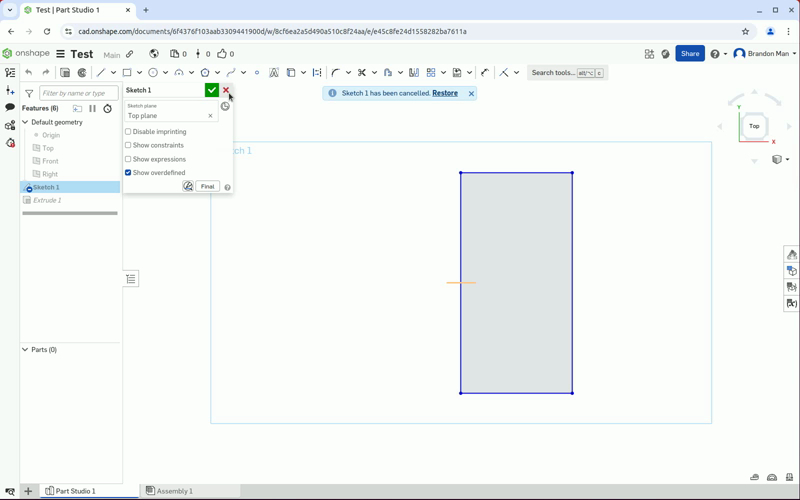
click(229, 92)
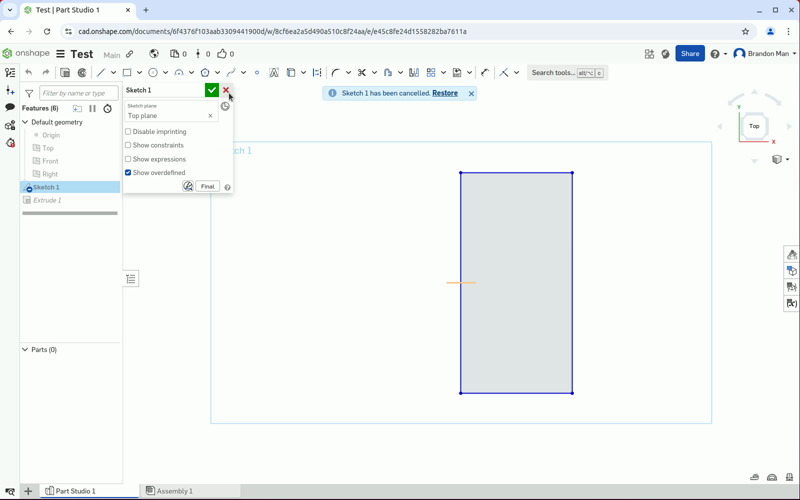
key(shift+s)
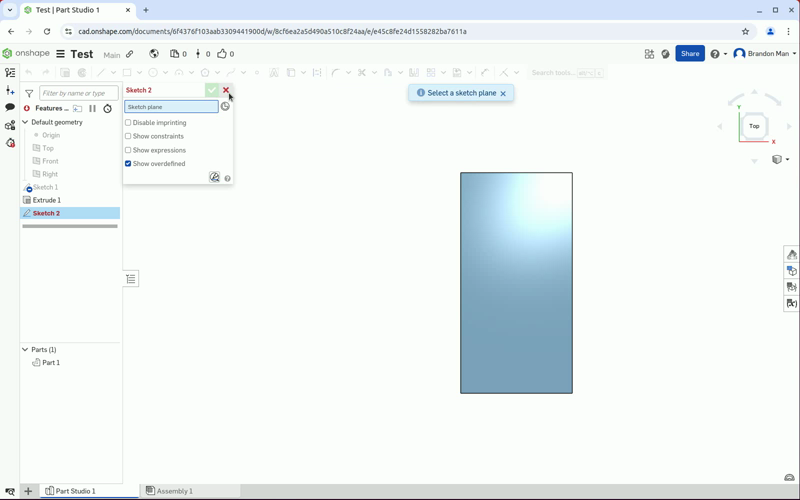
mouse_move(73, 150)
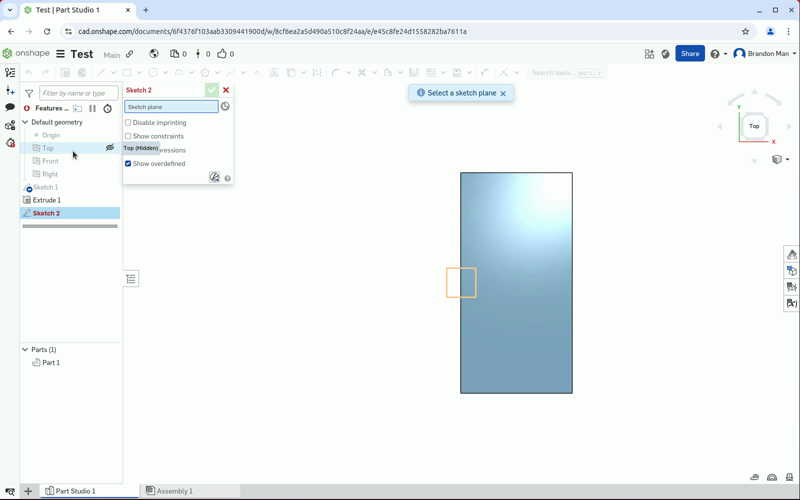
click(73, 150)
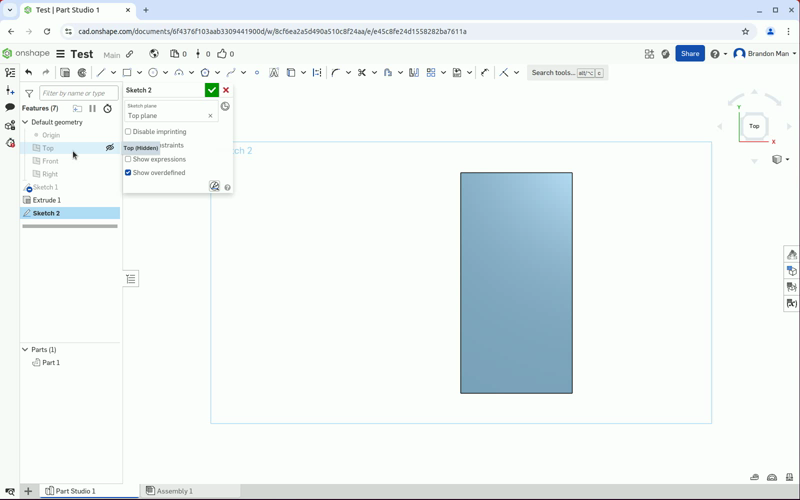
mouse_move(73, 352)
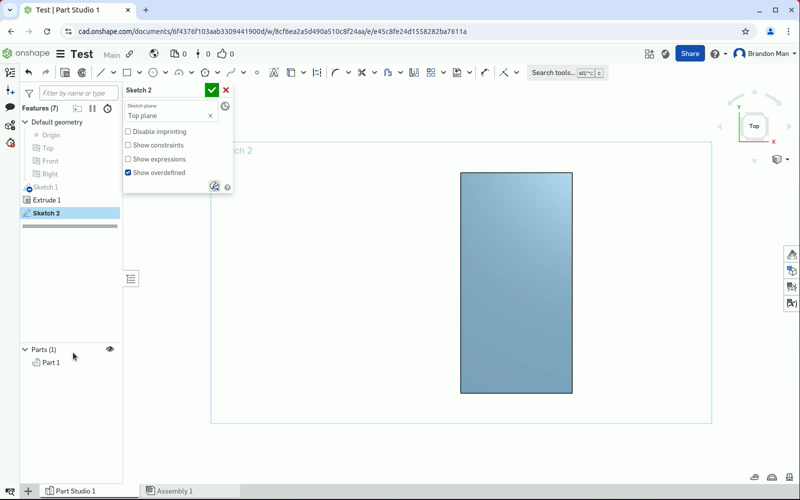
key(y)
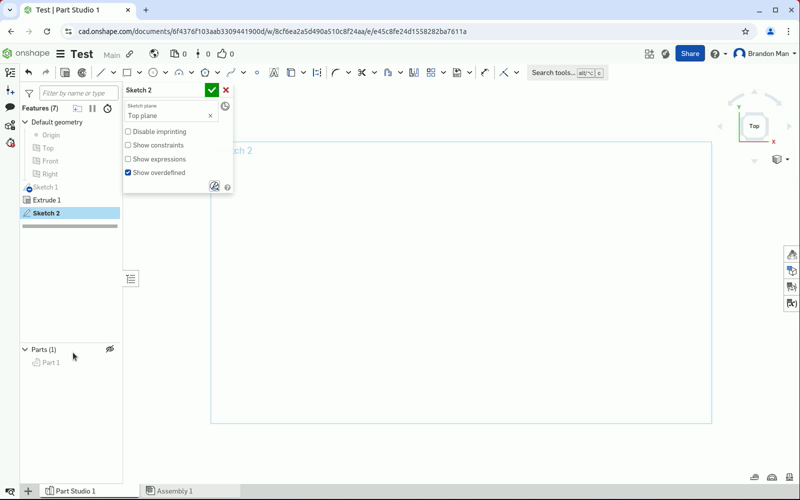
key(l)
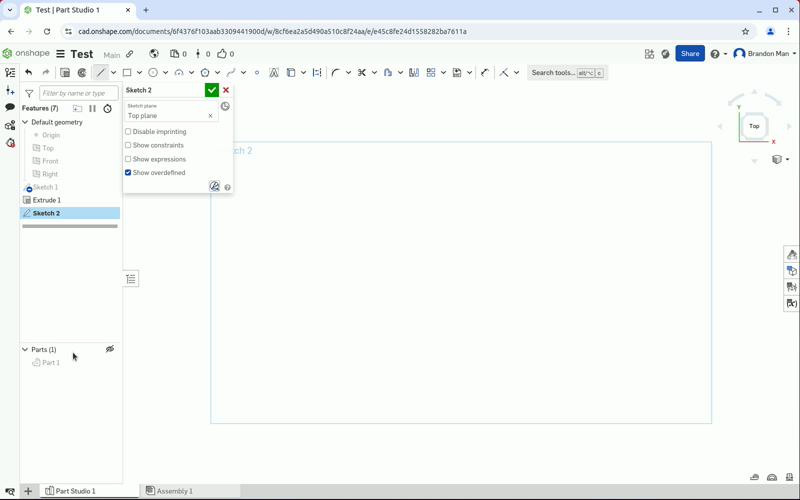
key_down(shift)
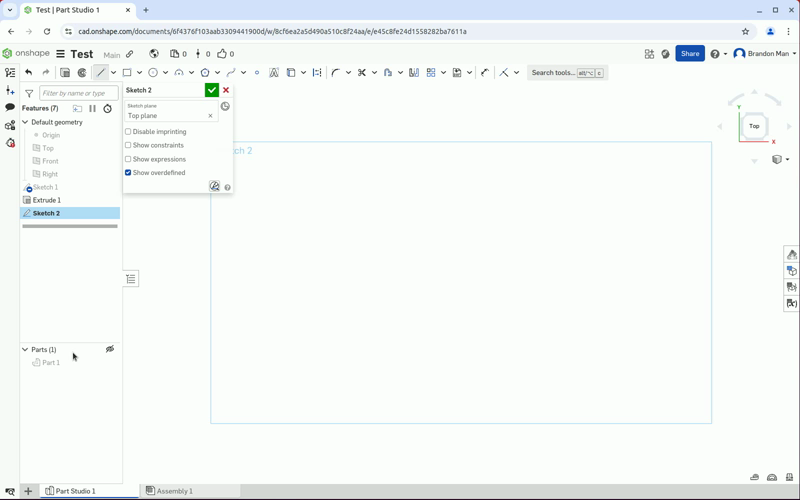
mouse_move(348, 393)
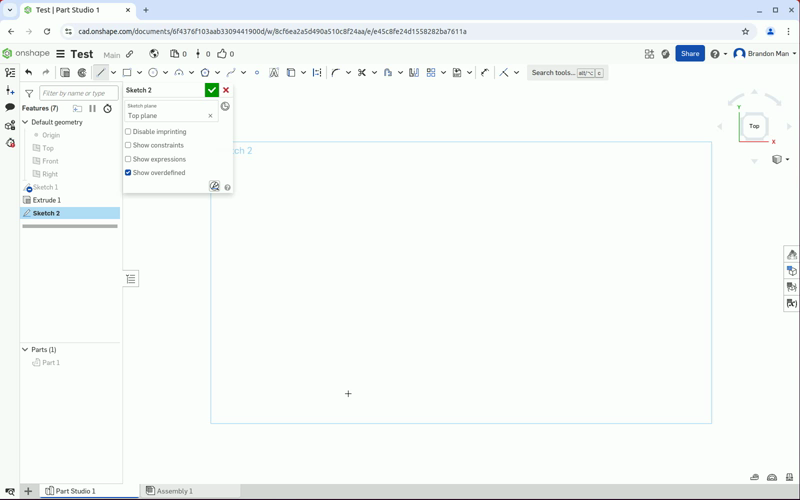
click(348, 393)
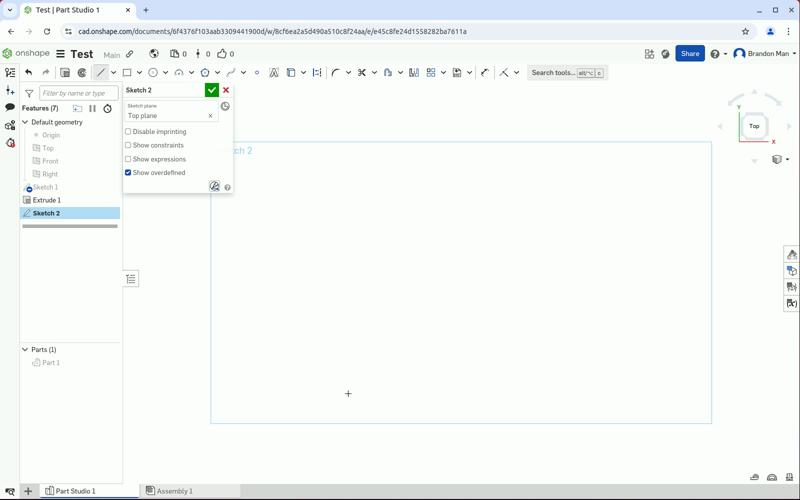
key_up(shift)
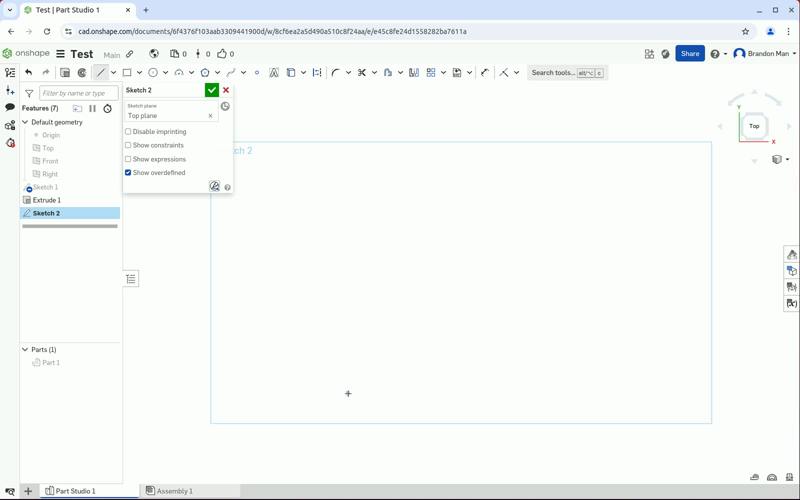
key_down(shift)
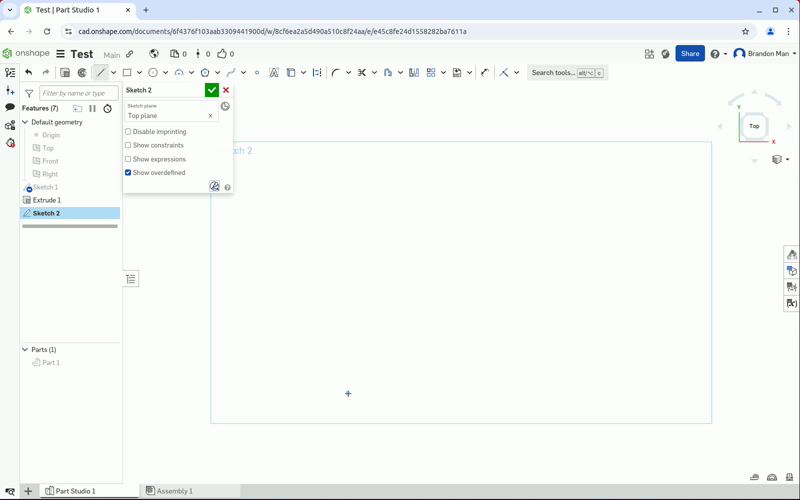
mouse_move(459, 393)
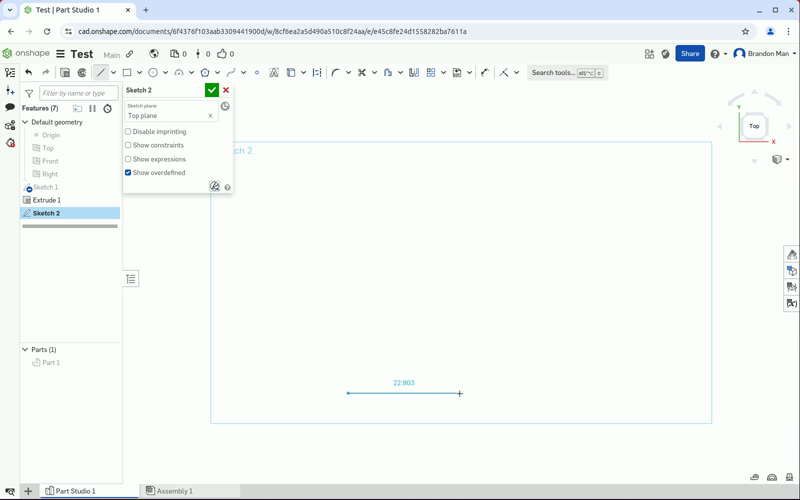
click(459, 393)
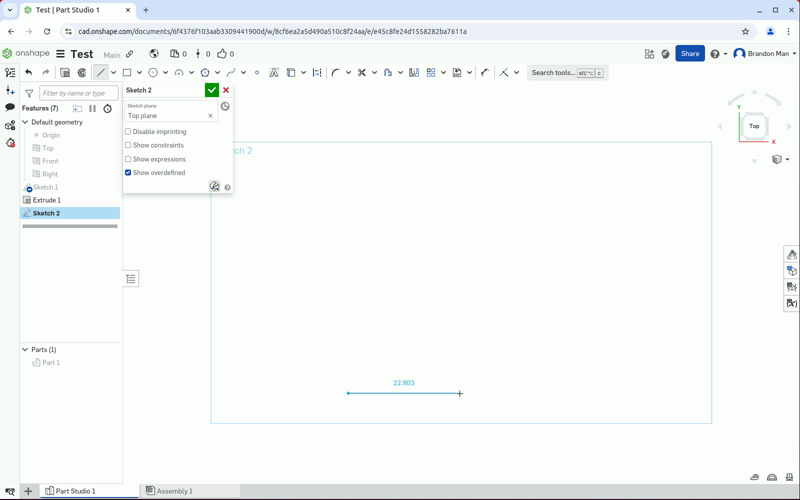
key_up(shift)
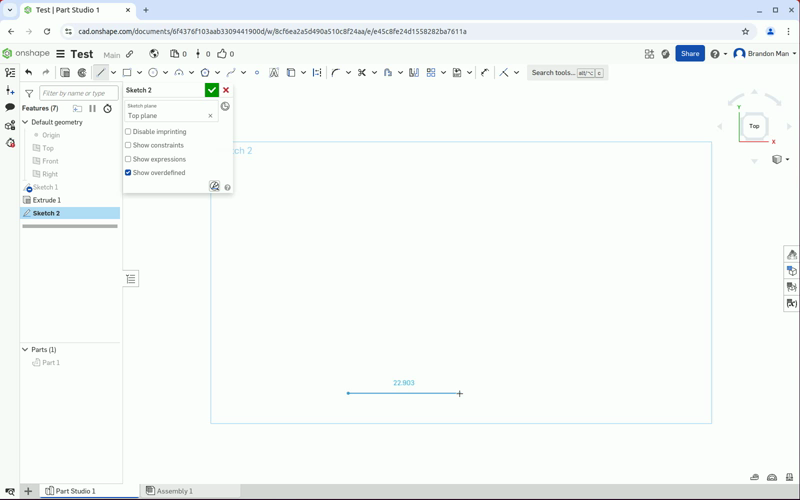
key_down(shift)
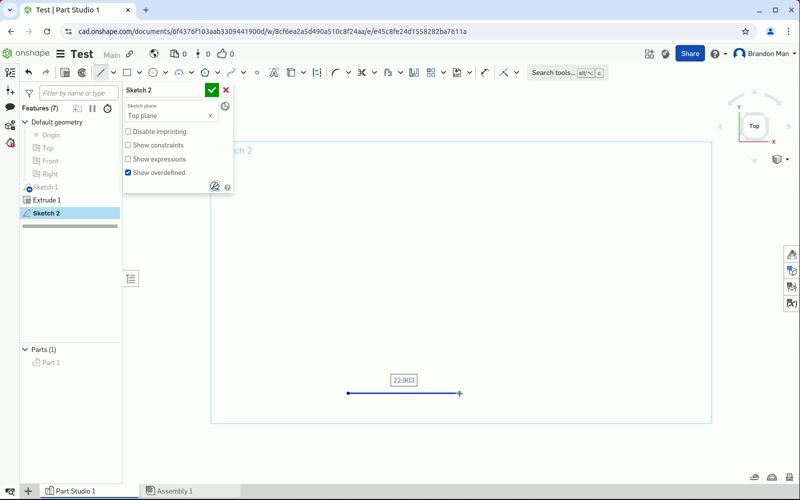
mouse_move(459, 172)
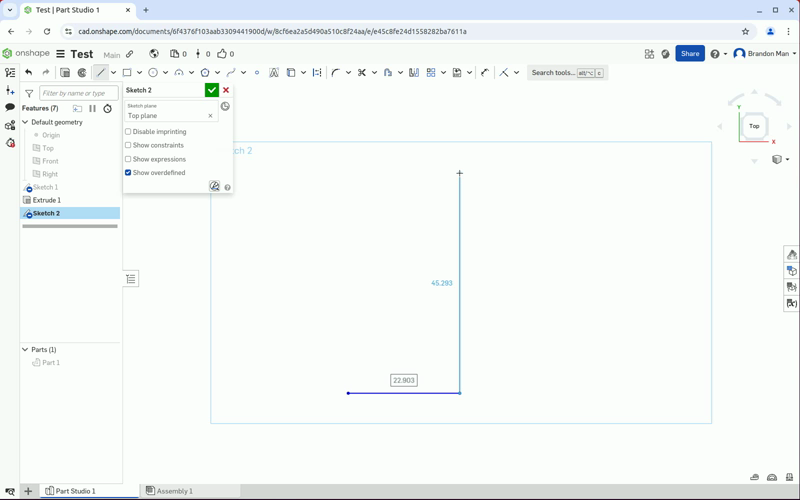
click(459, 172)
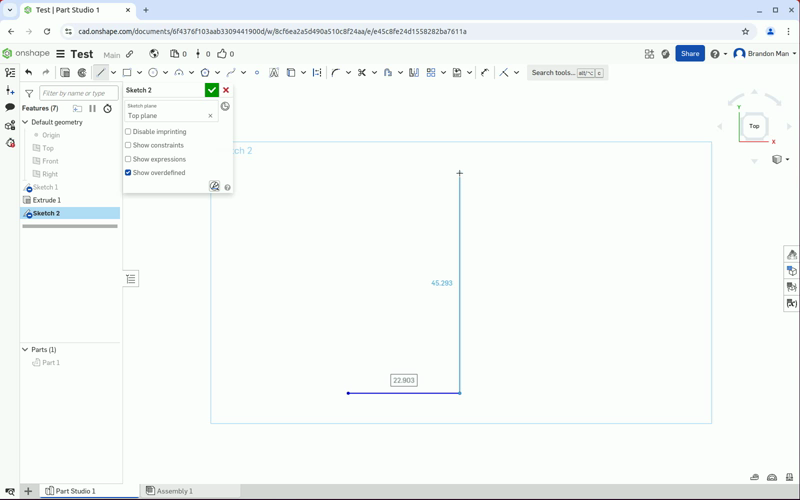
key_up(shift)
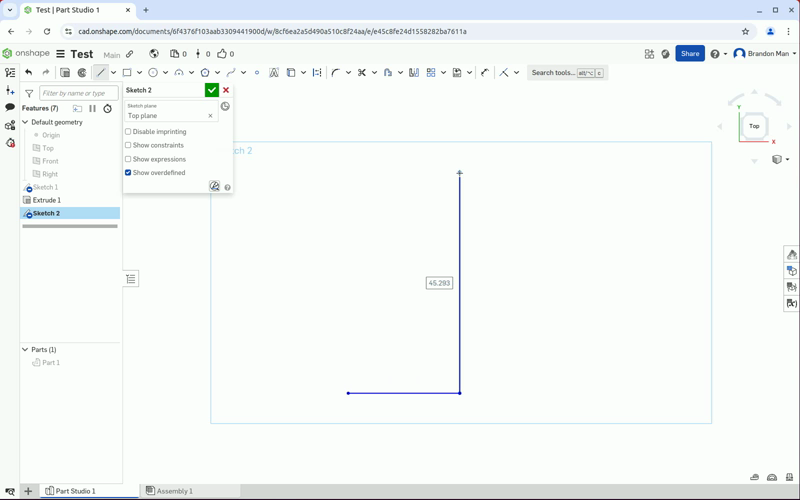
key_down(shift)
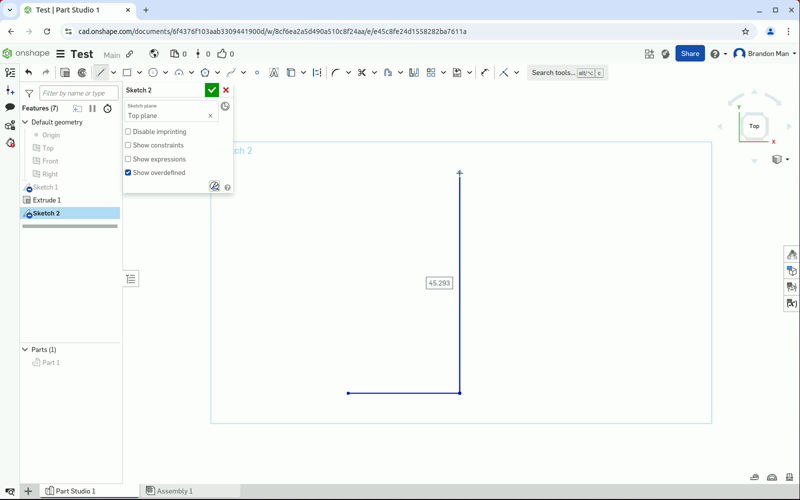
mouse_move(348, 172)
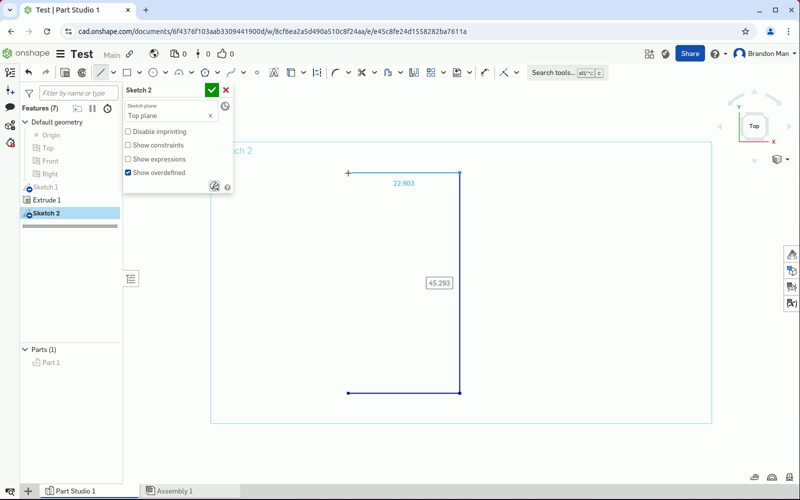
click(348, 172)
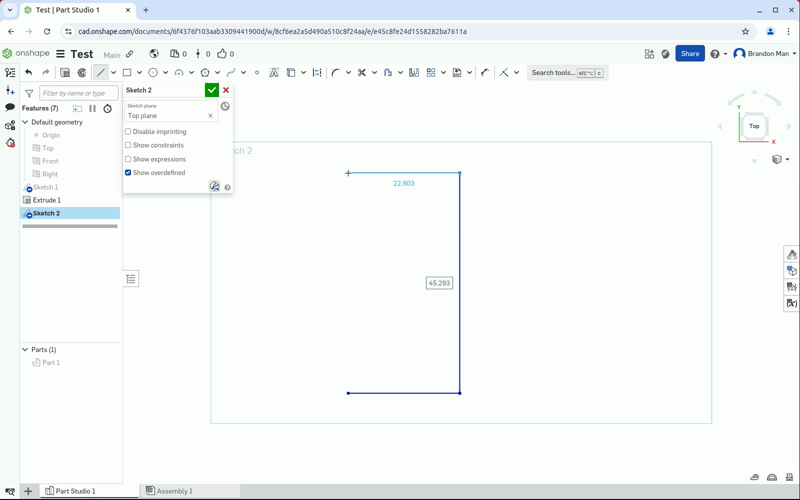
key_up(shift)
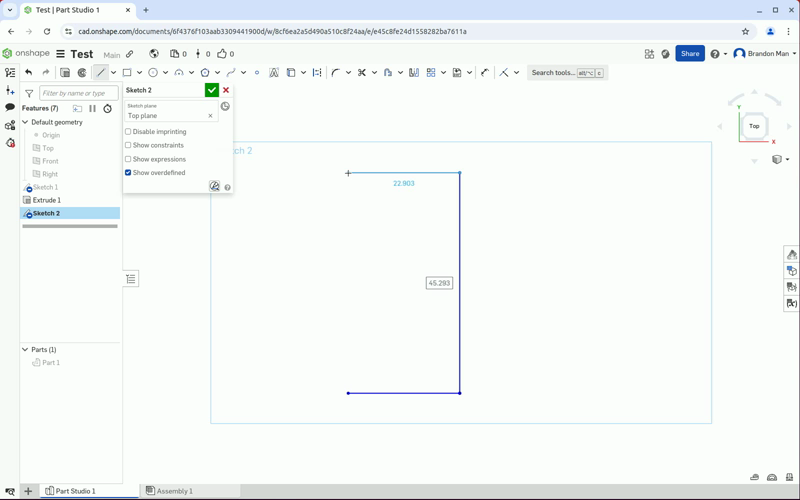
key_down(shift)
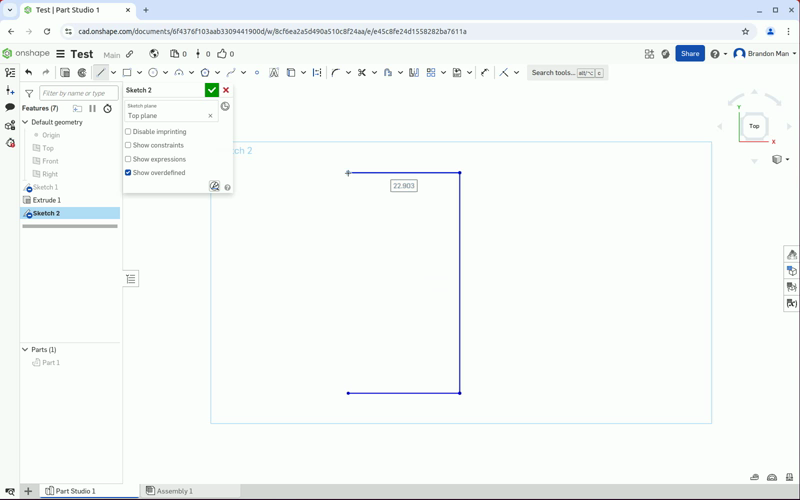
mouse_move(348, 393)
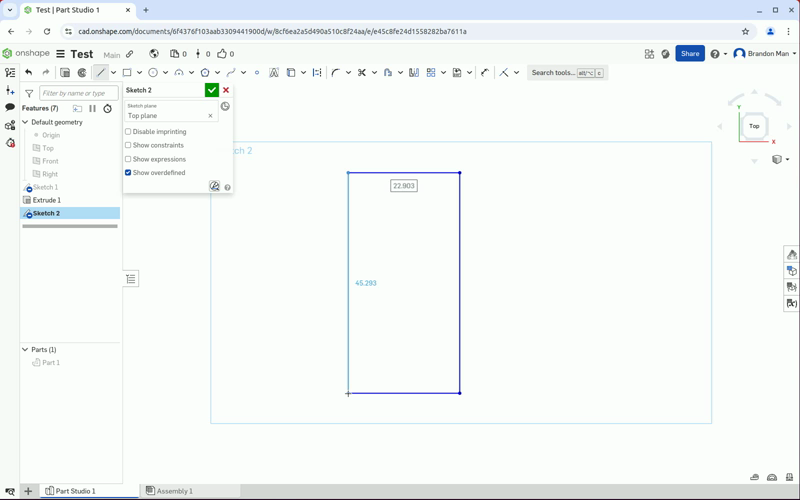
key_up(shift)
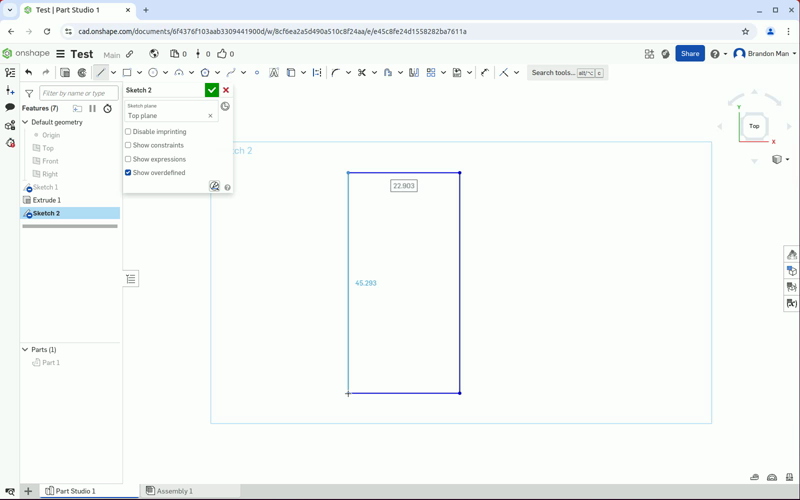
click(348, 393)
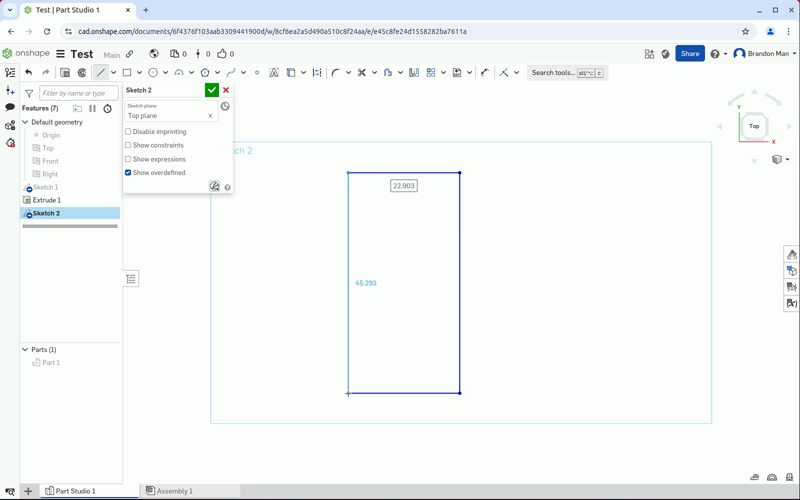
key(esc)
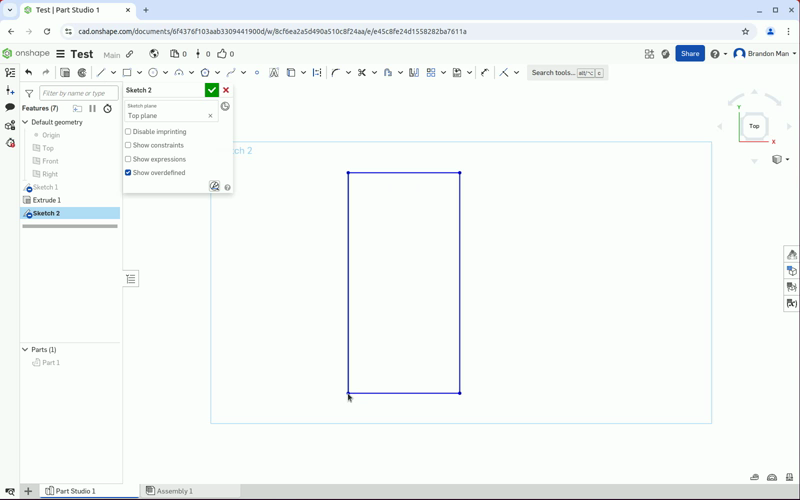
mouse_move(430, 236)
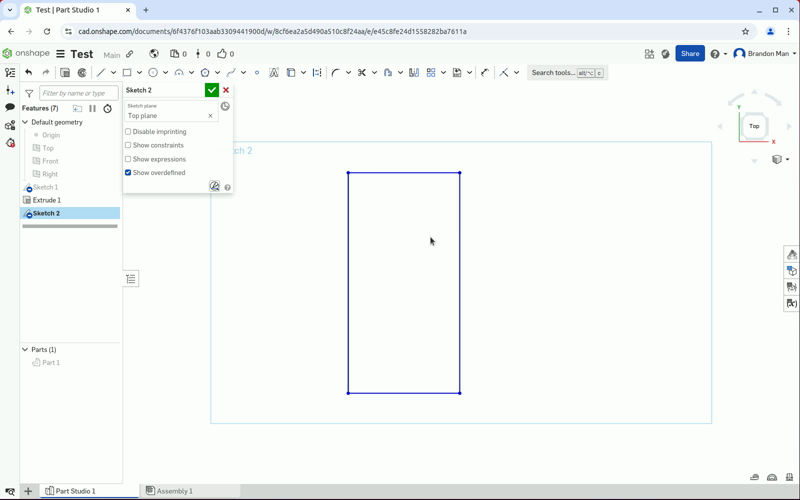
click(430, 236)
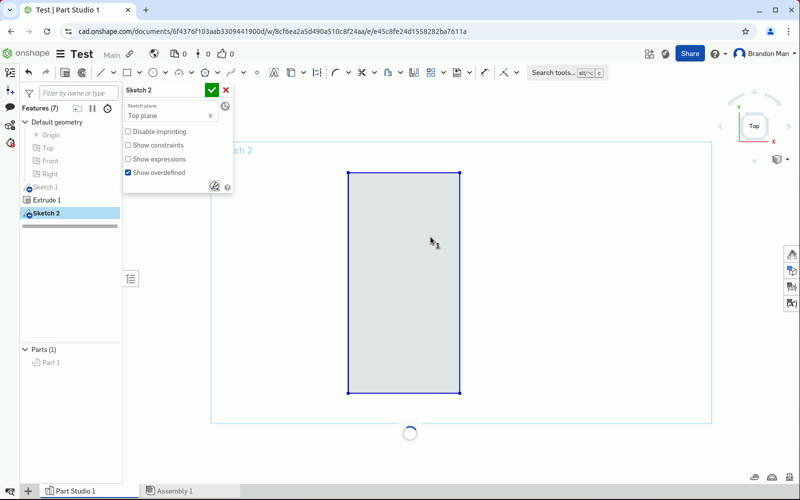
mouse_move(73, 352)
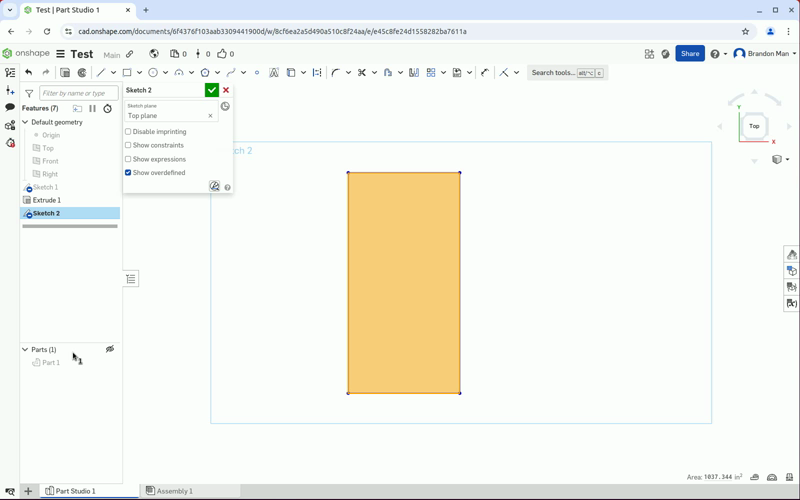
key(shift+y)
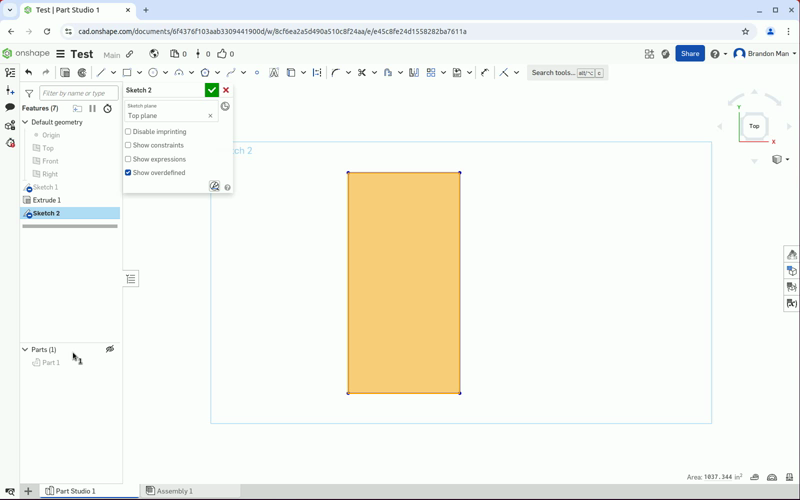
key(shift+e)
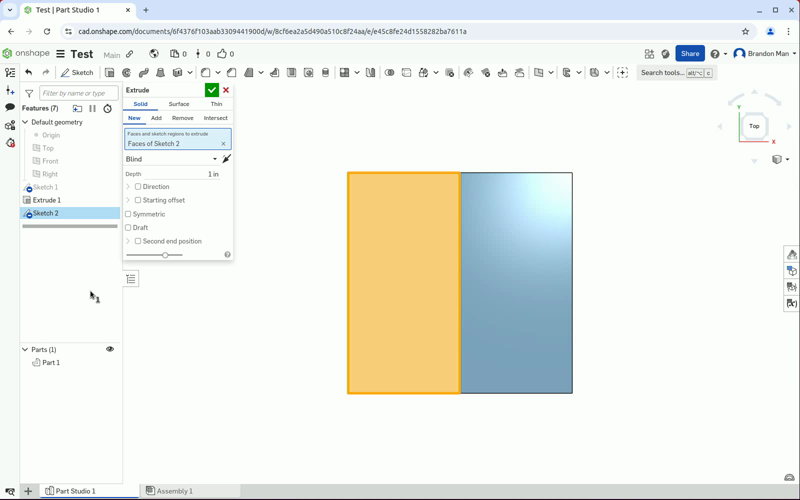
mouse_move(143, 106)
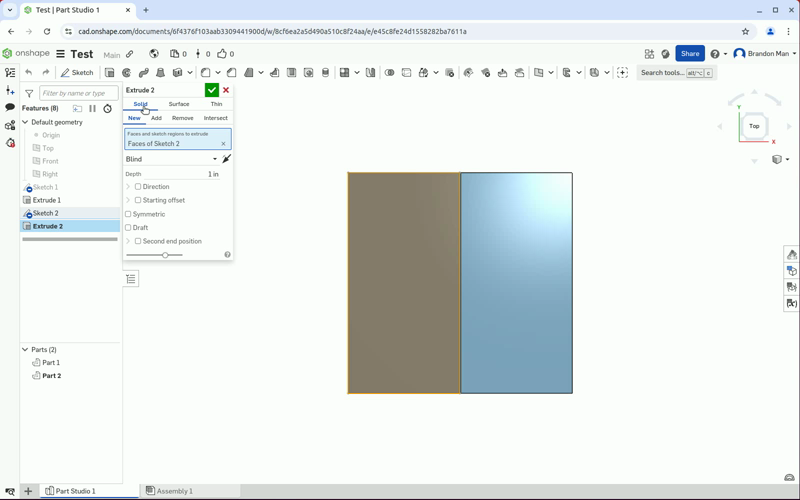
click(143, 106)
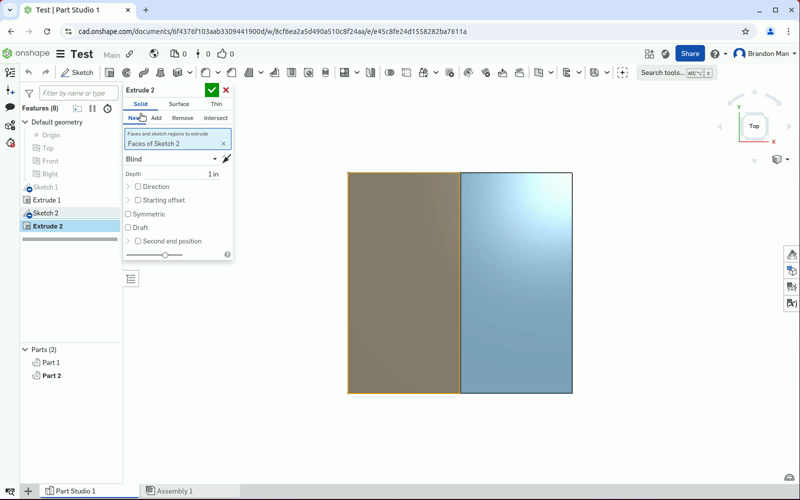
mouse_move(137, 120)
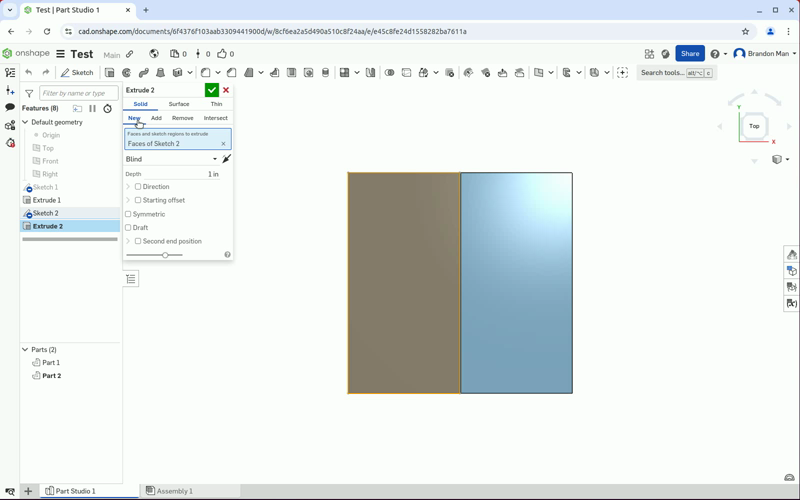
click(137, 120)
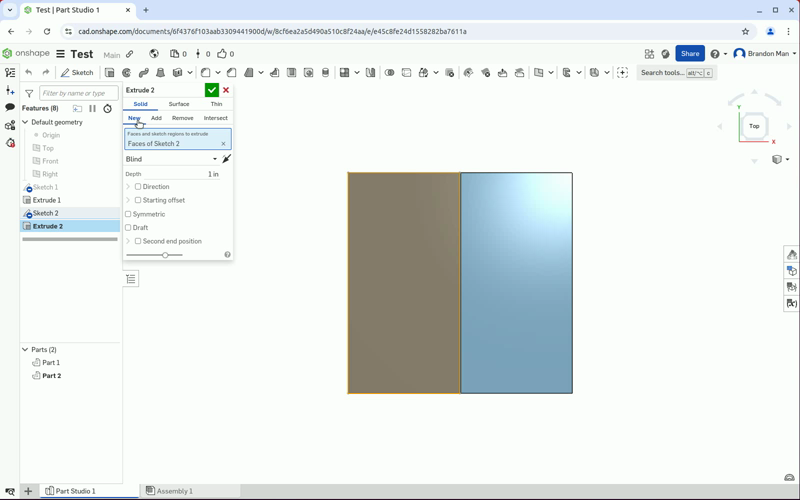
key(tab, 4)
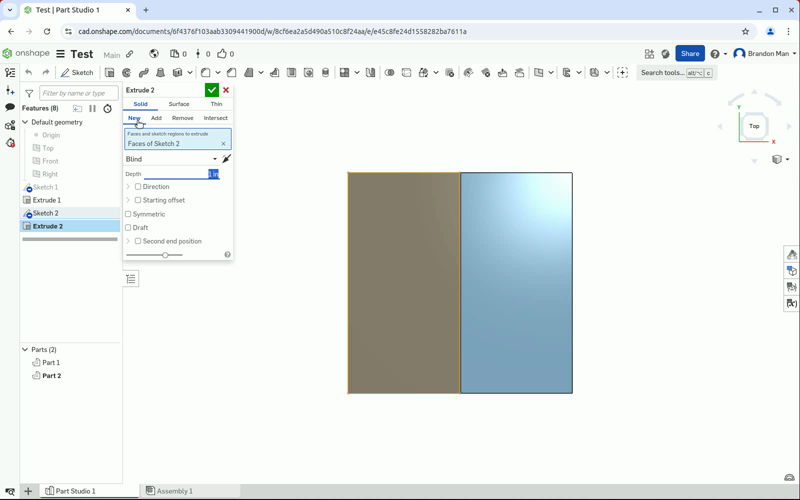
text(8.425)
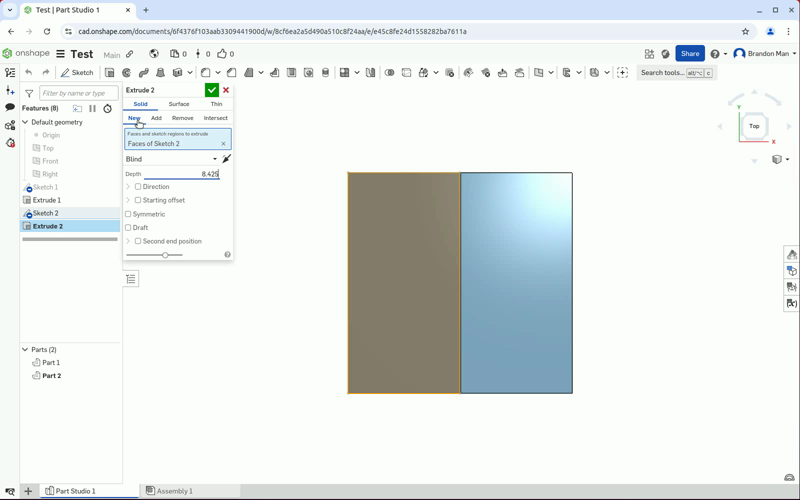
key(enter)
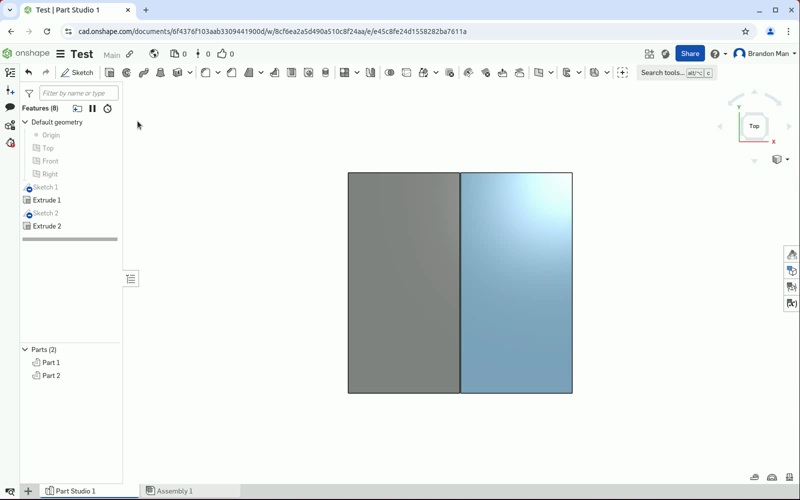
key(shift+h)
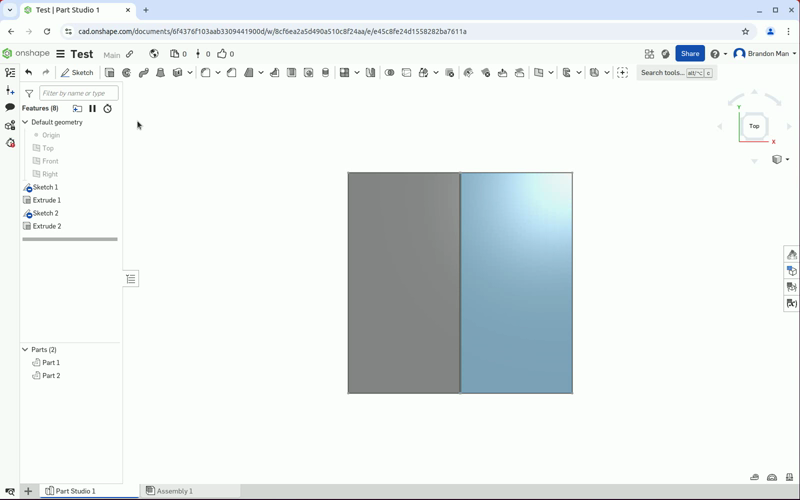
key(shift+h)
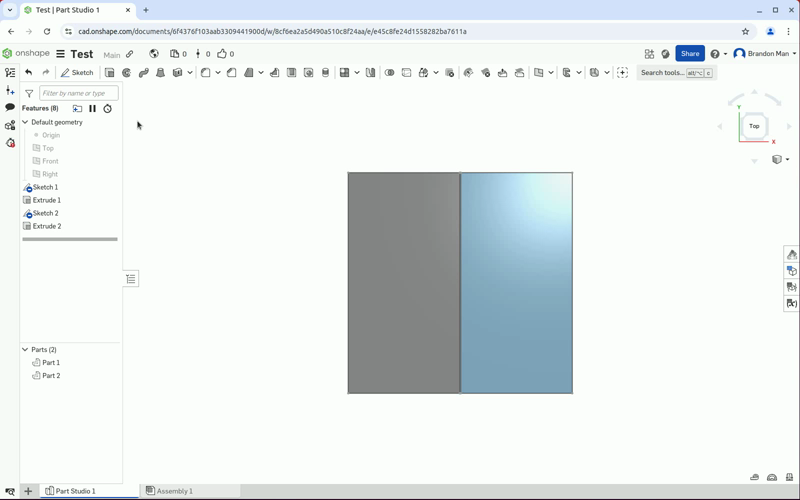
key(shift+7)
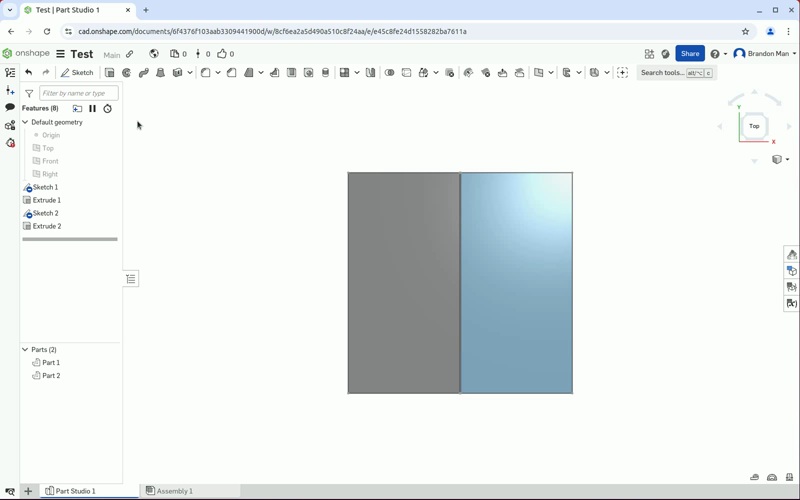
key(up, 3)
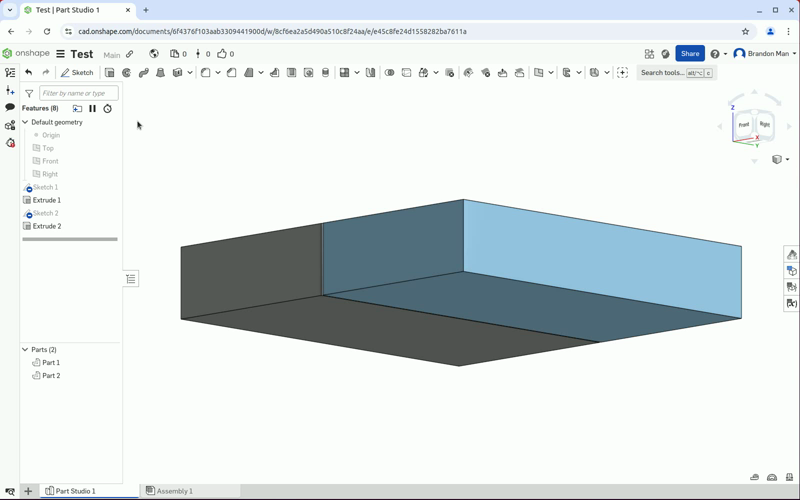
key(left, 3)
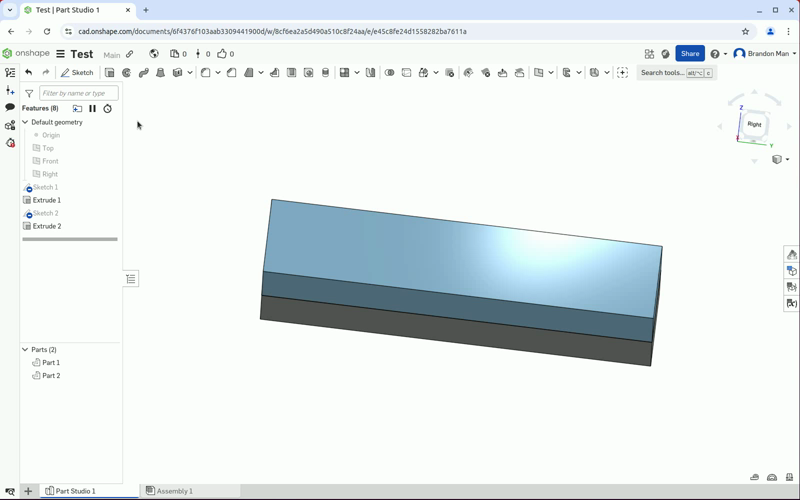
key(right, 3)
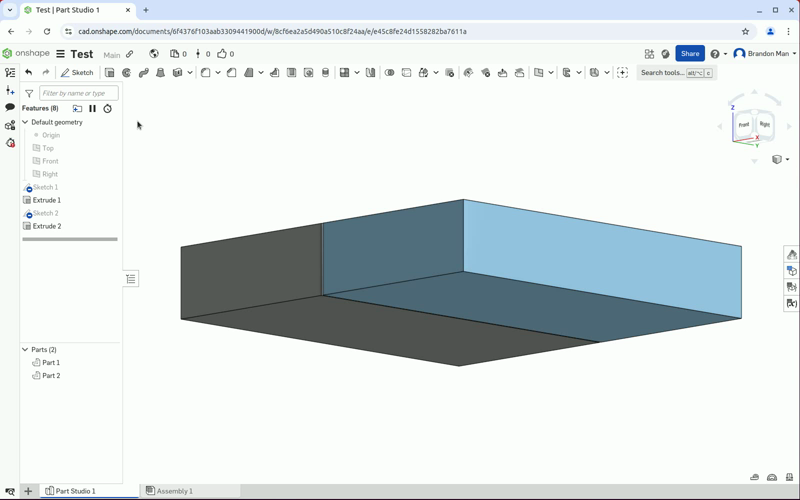
key(down, 3)
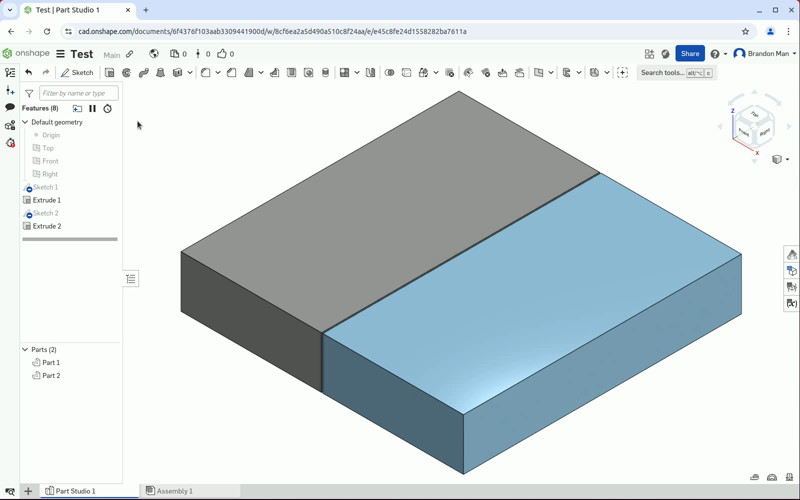
mouse_move(73, 189)
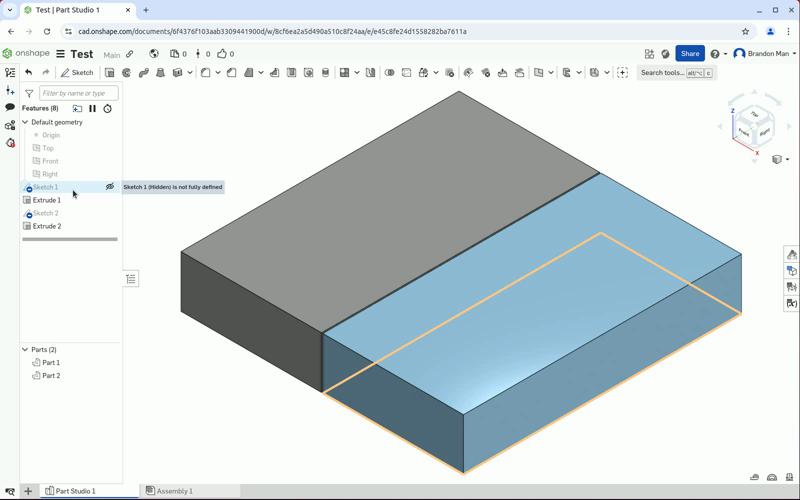
click(73, 189)